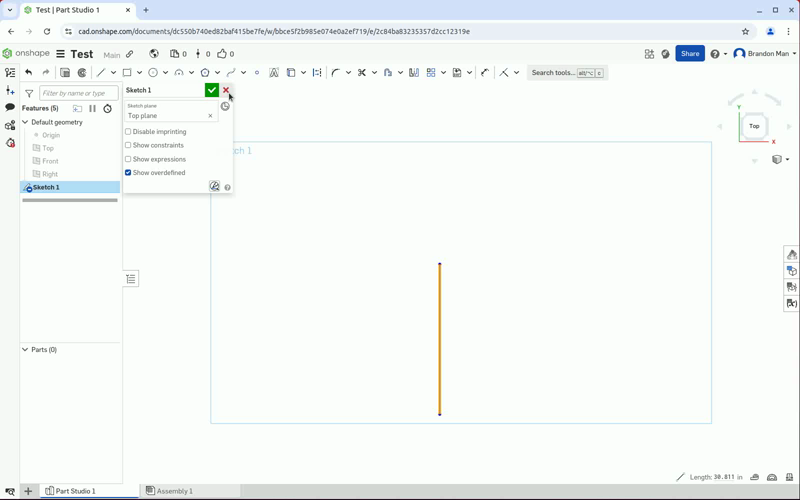
key(shift+h)
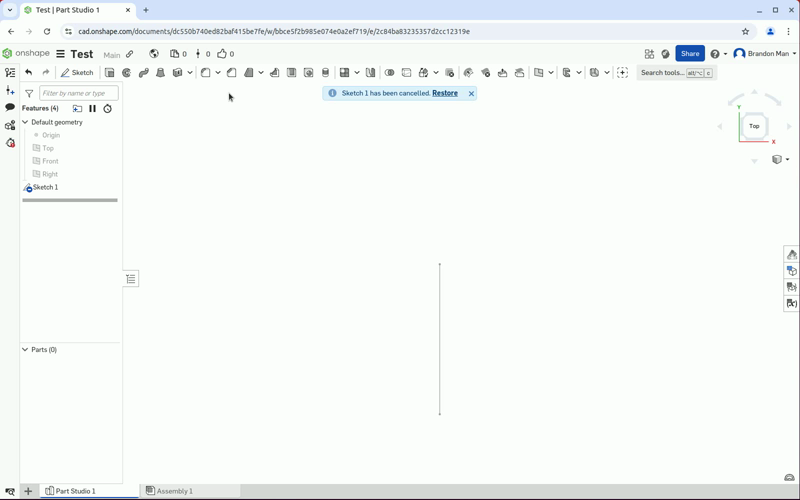
mouse_move(73, 352)
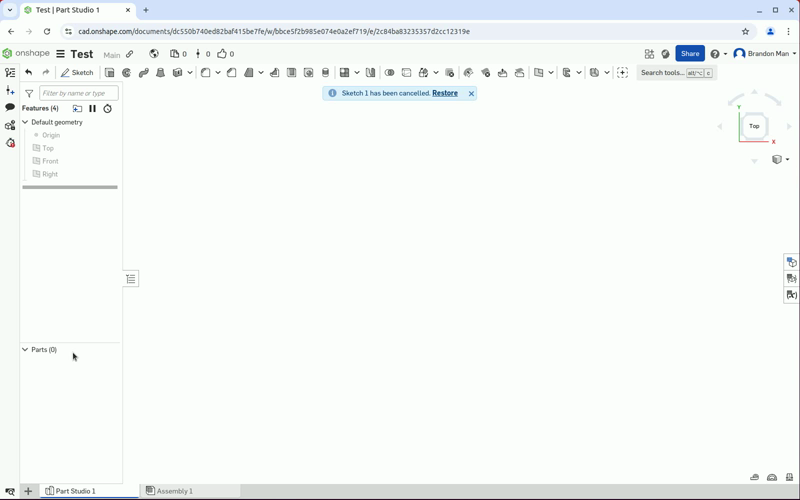
key(y)
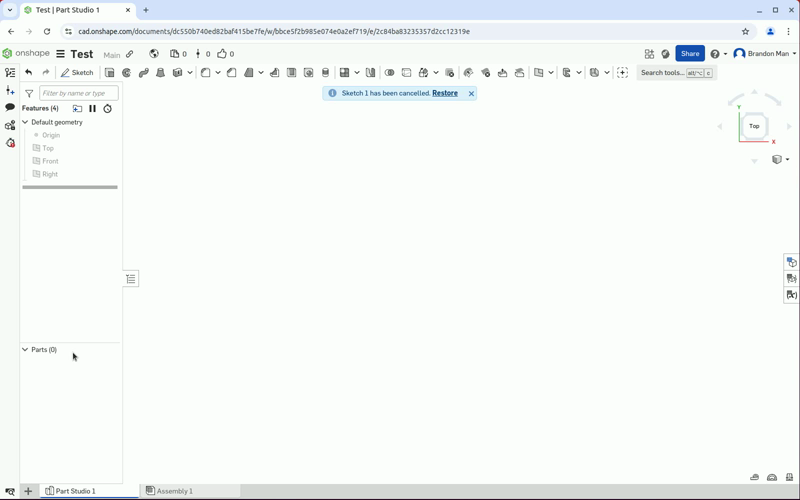
key(shift+p)
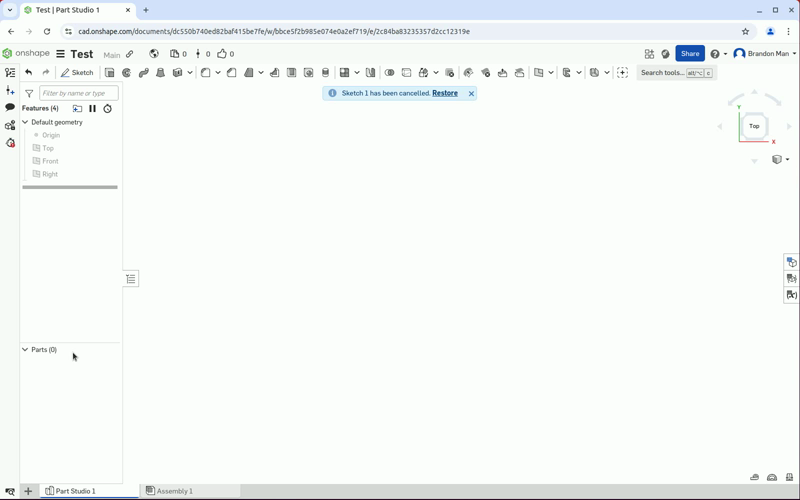
key(space)
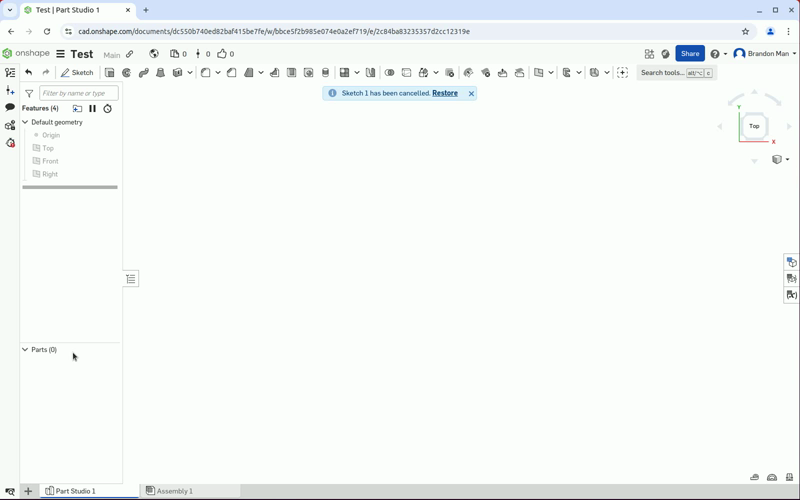
key_down(shift)
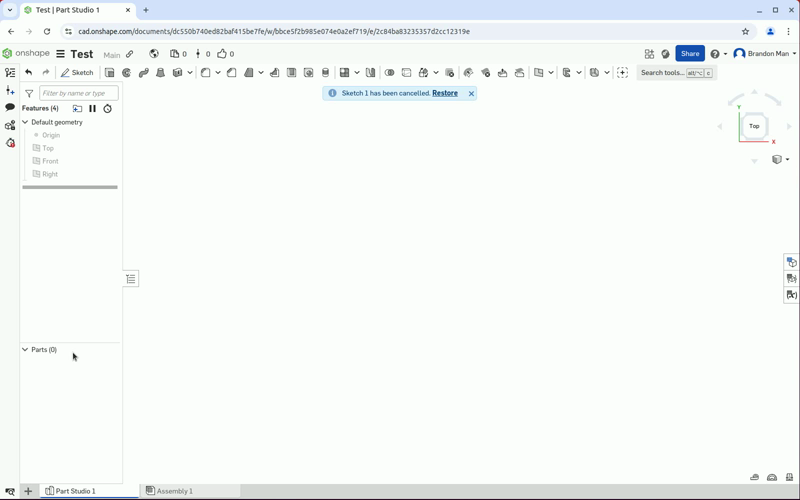
key(up)
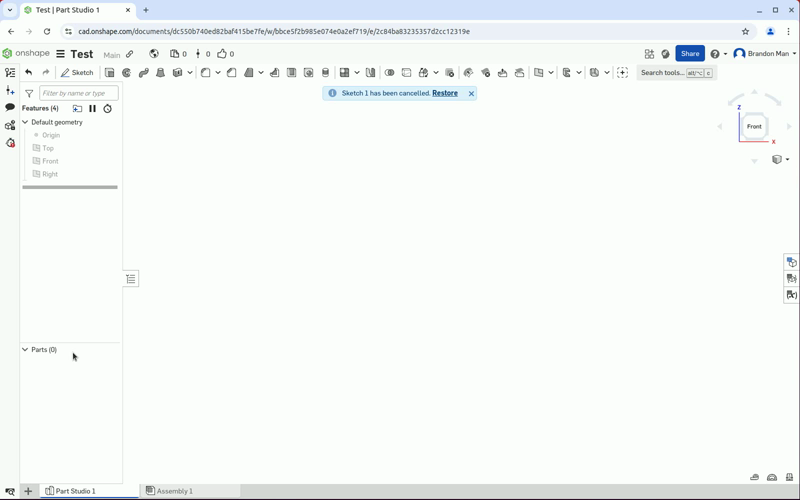
key_up(shift)
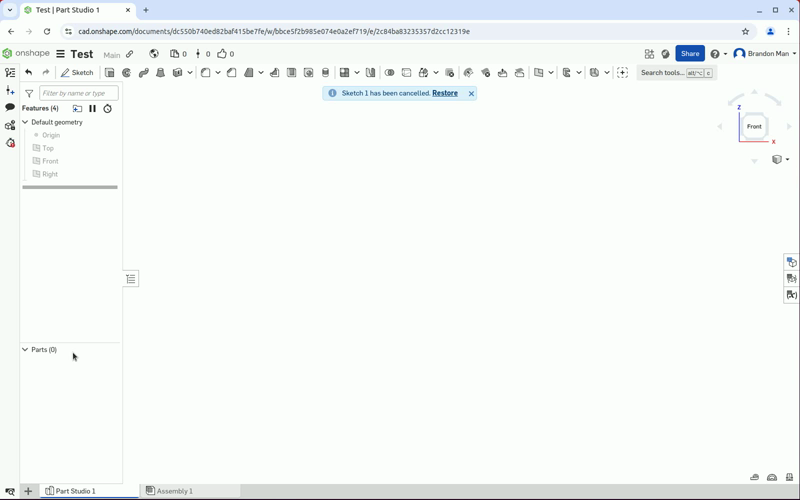
mouse_move(73, 352)
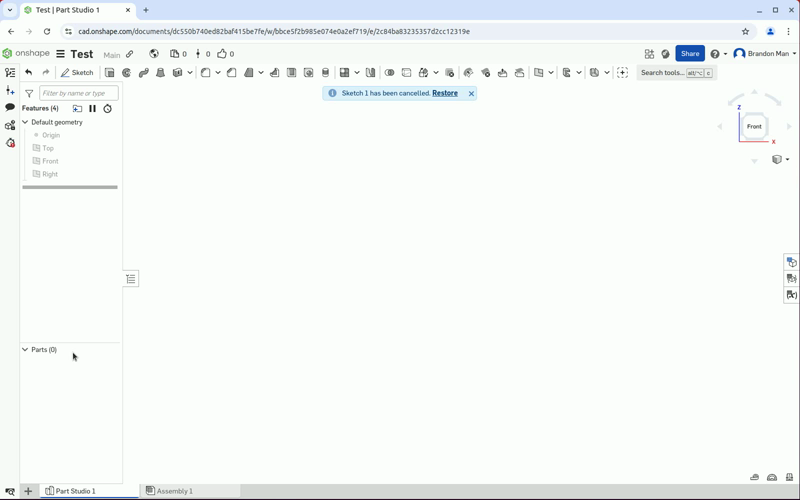
key(shift+y)
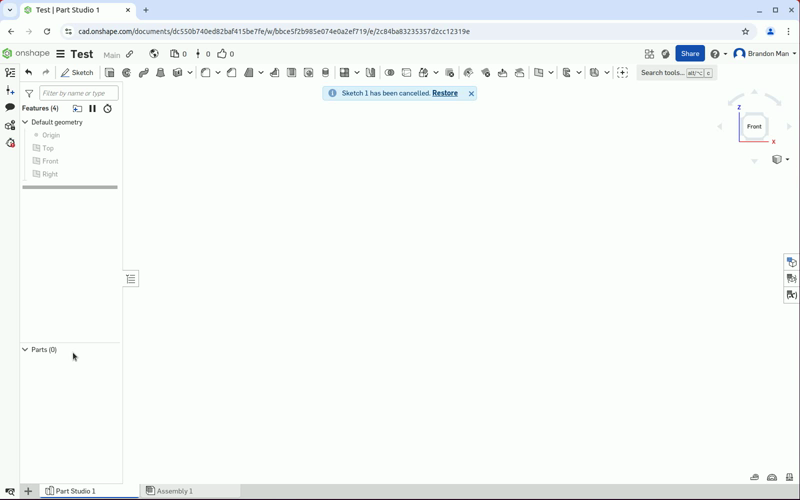
key(shift+s)
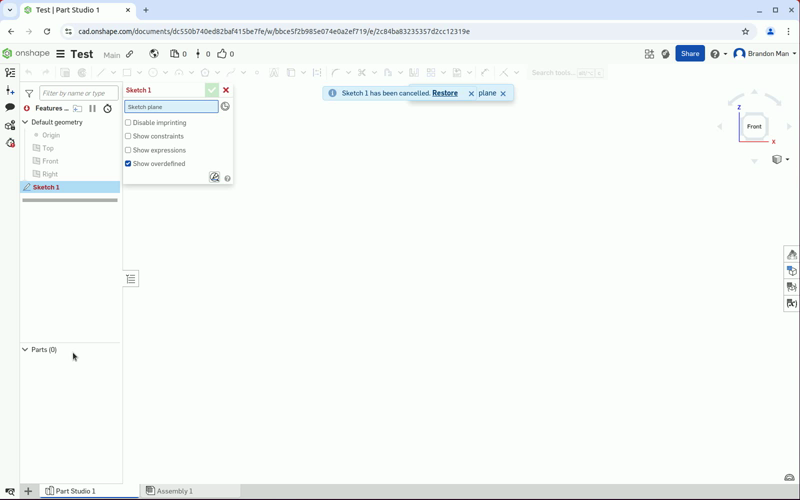
mouse_move(73, 163)
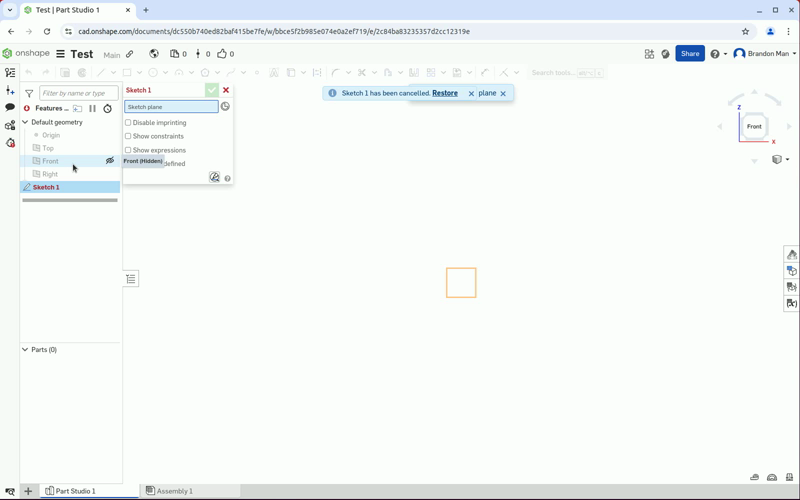
click(73, 163)
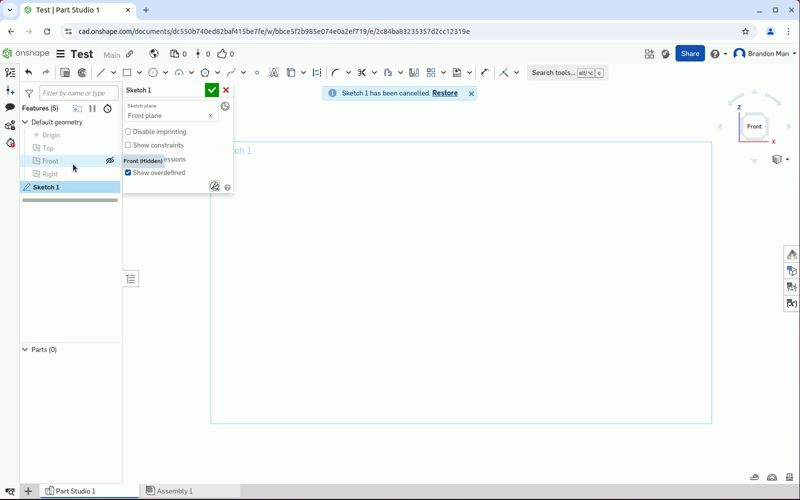
mouse_move(73, 352)
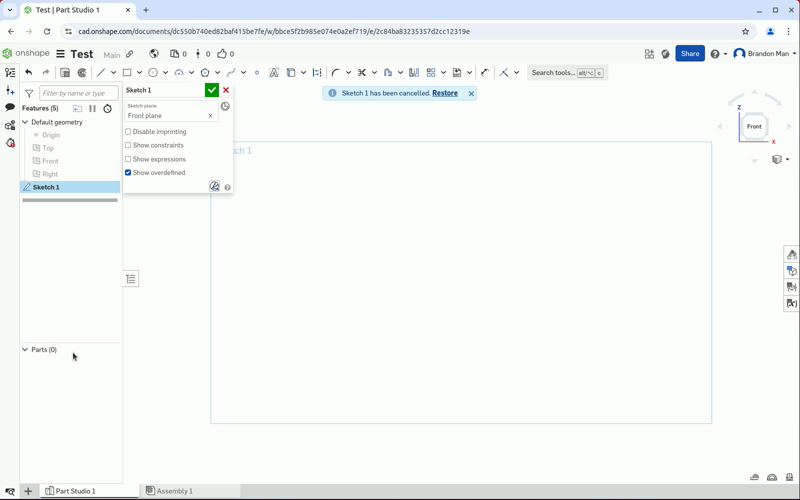
key(y)
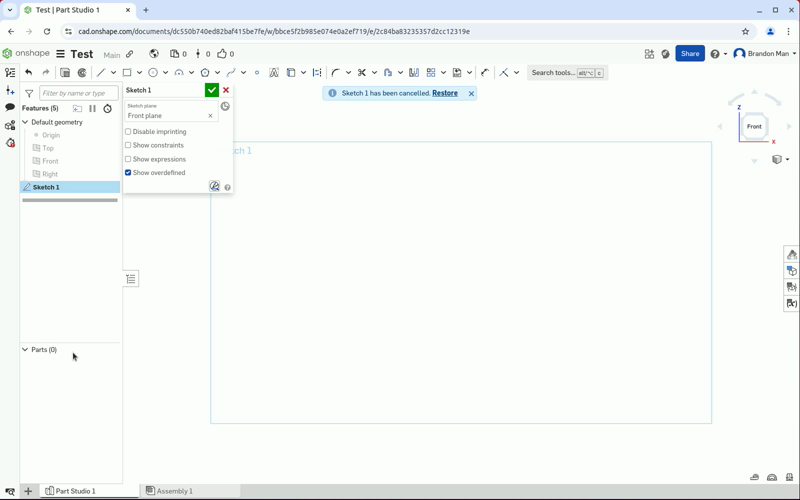
key(l)
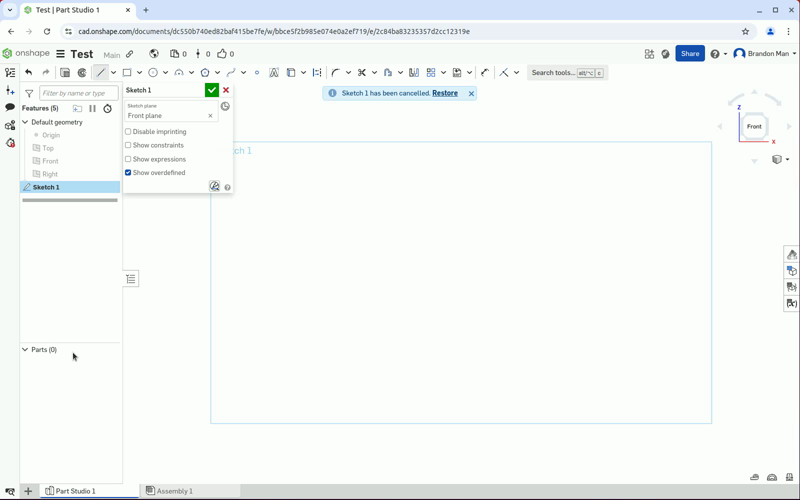
key_down(shift)
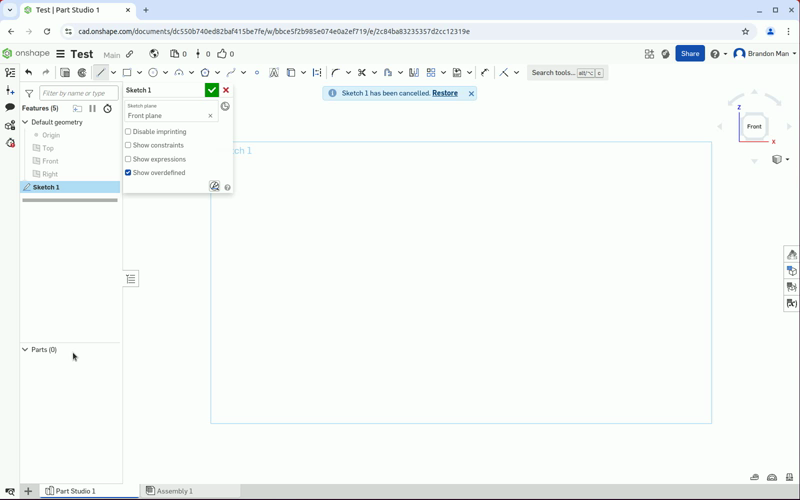
mouse_move(364, 282)
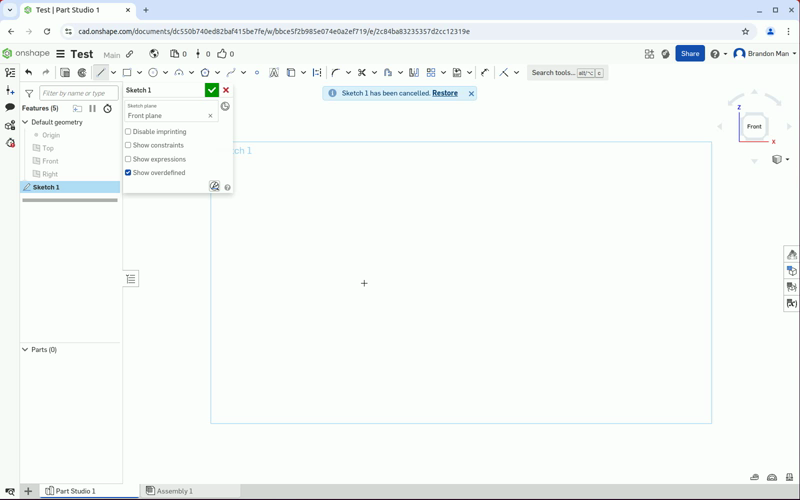
click(364, 282)
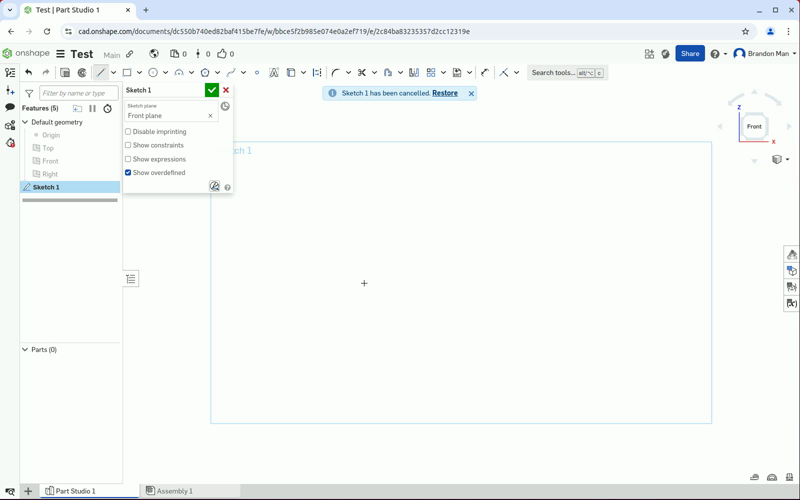
key_up(shift)
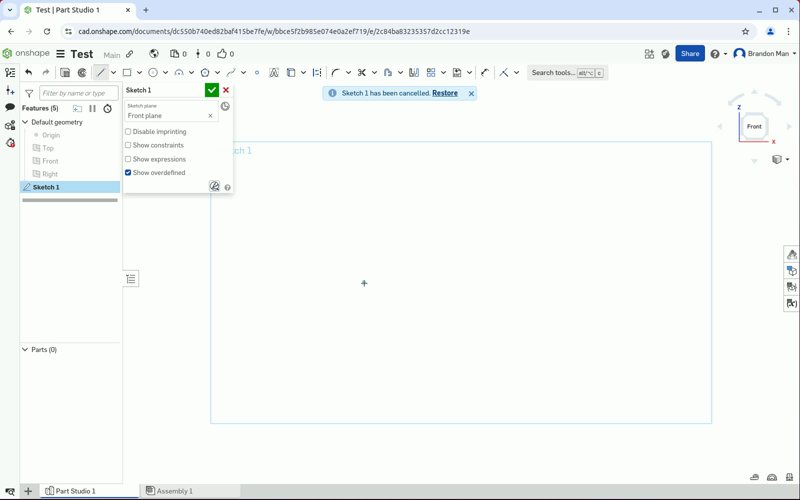
key_down(shift)
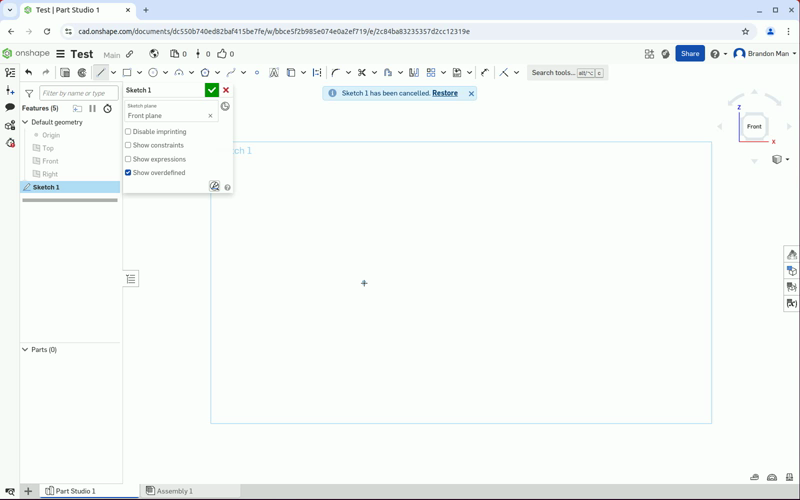
mouse_move(460, 282)
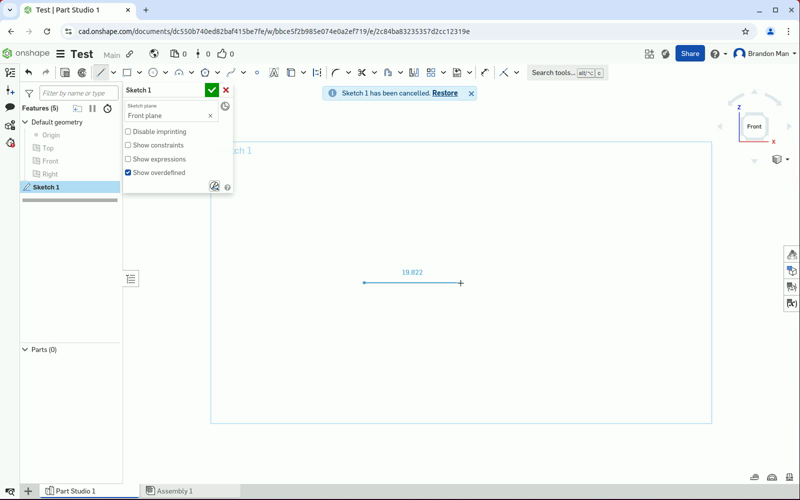
click(460, 282)
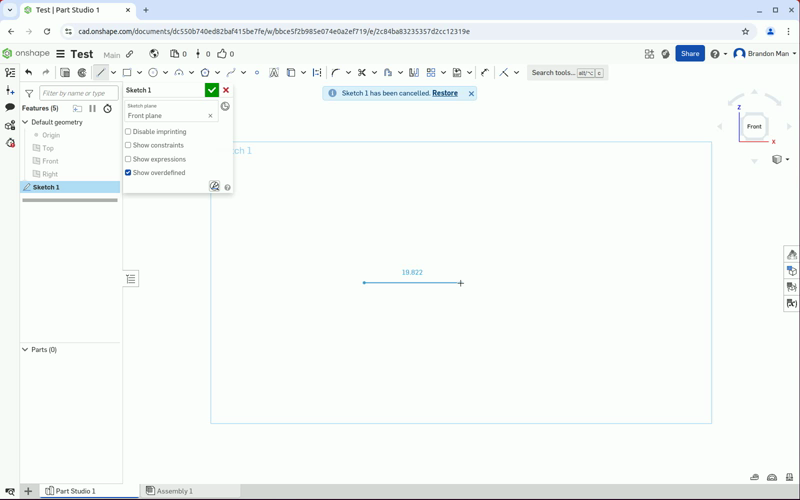
key_up(shift)
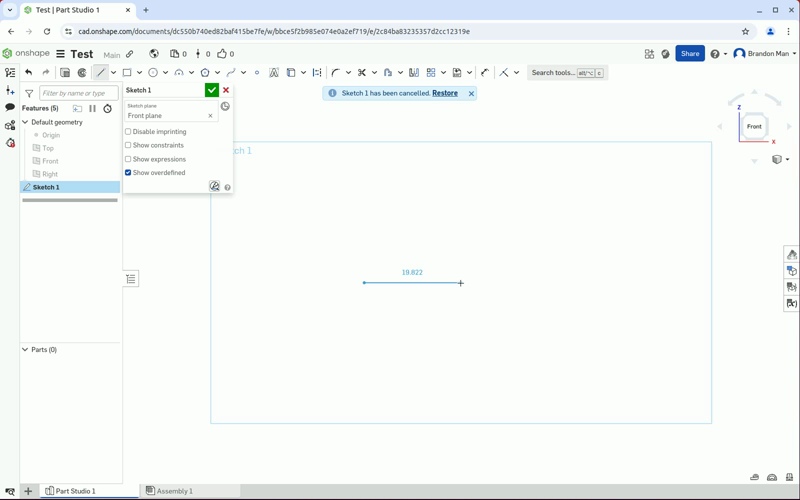
key_down(shift)
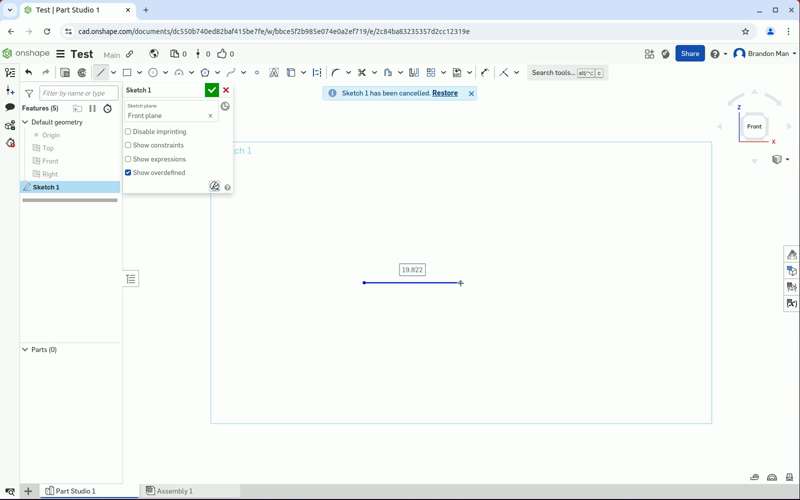
mouse_move(460, 222)
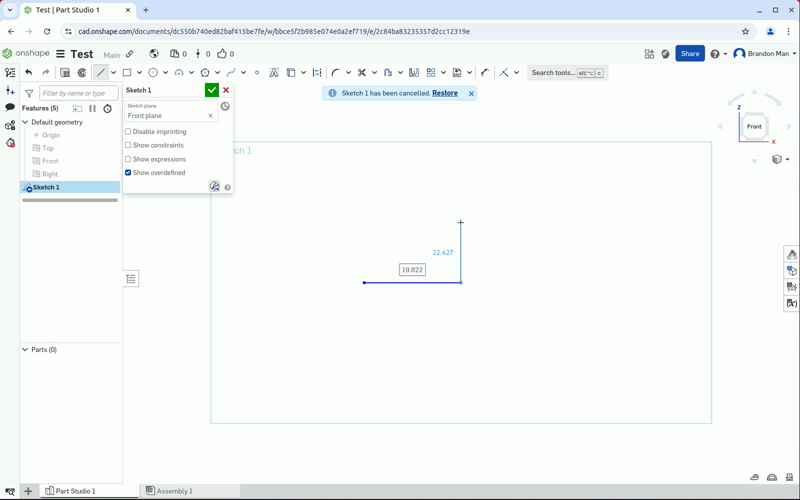
click(460, 222)
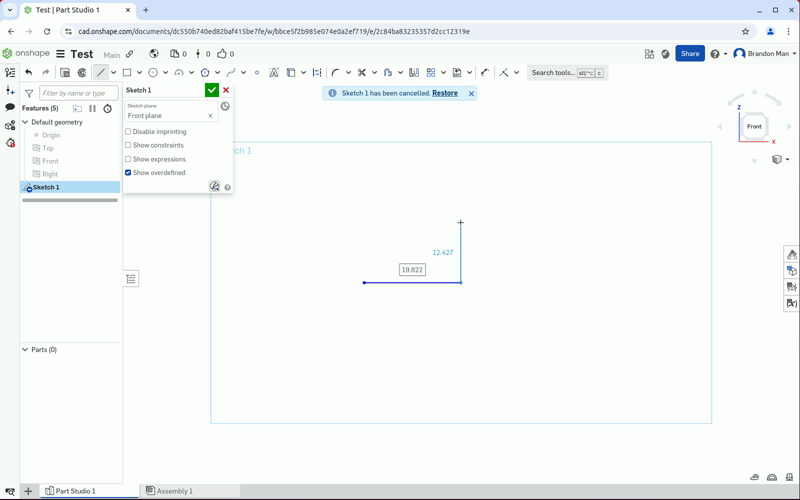
key_up(shift)
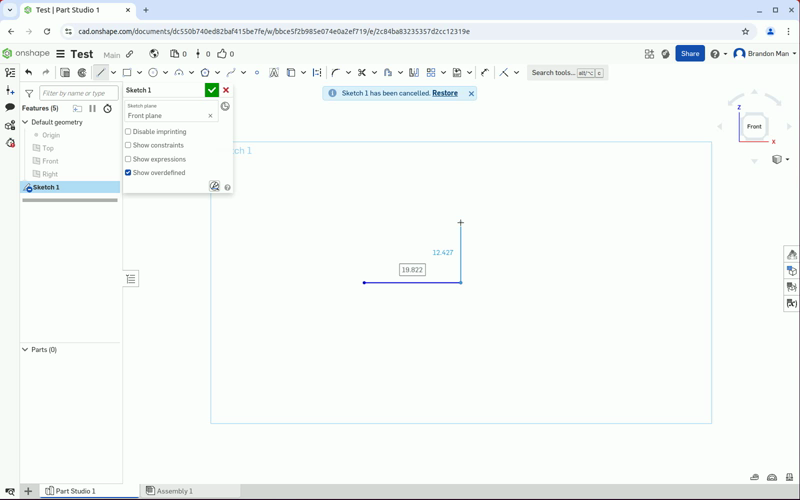
key_down(shift)
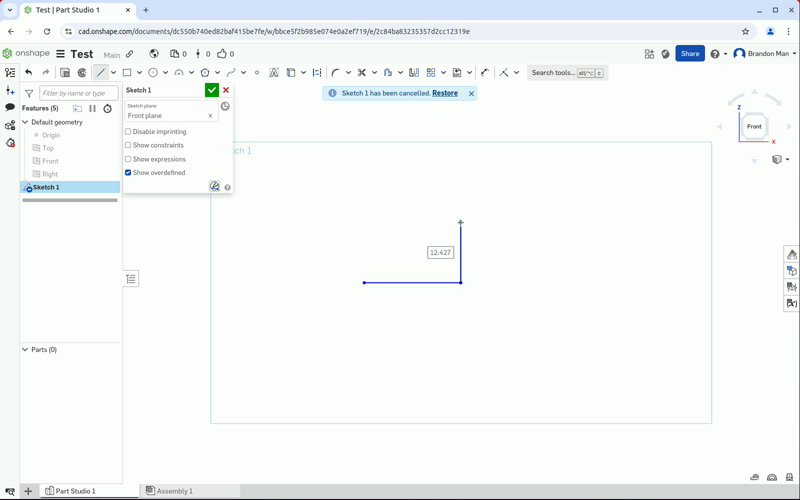
mouse_move(364, 222)
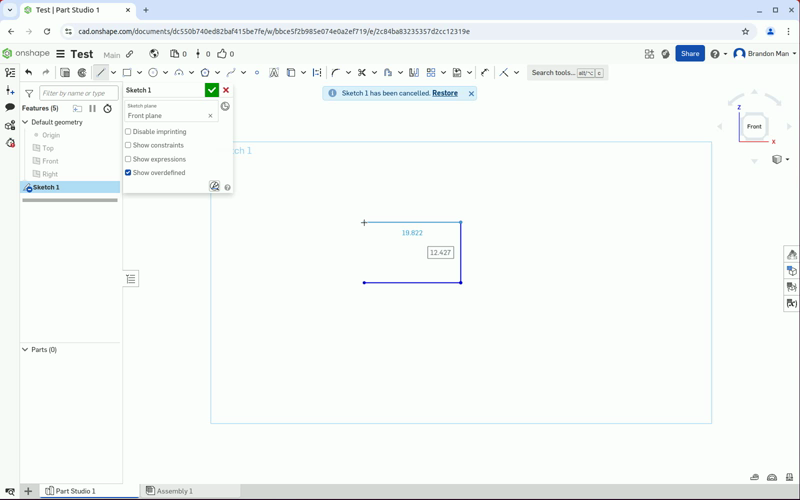
click(364, 222)
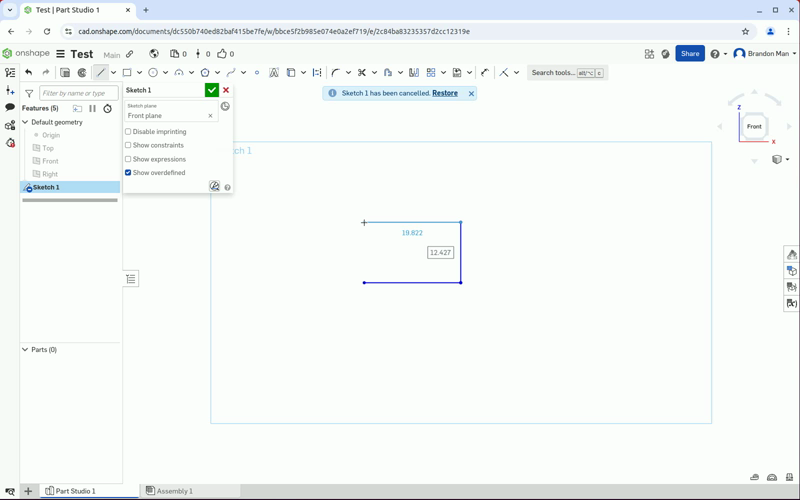
key_up(shift)
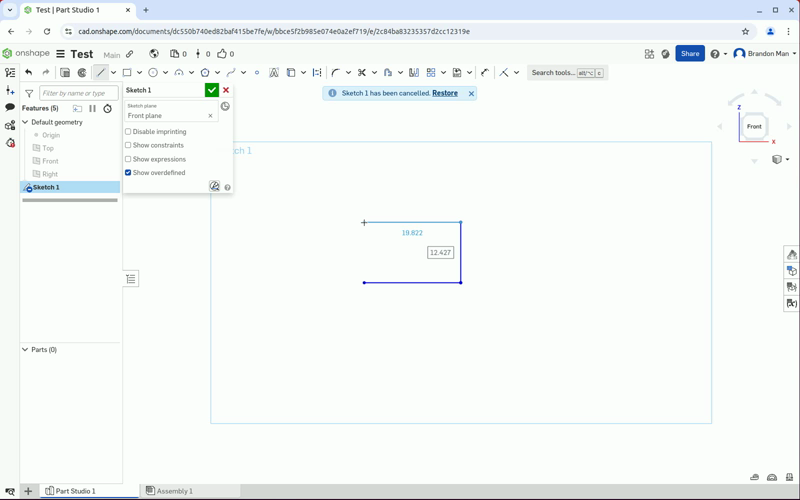
key_down(shift)
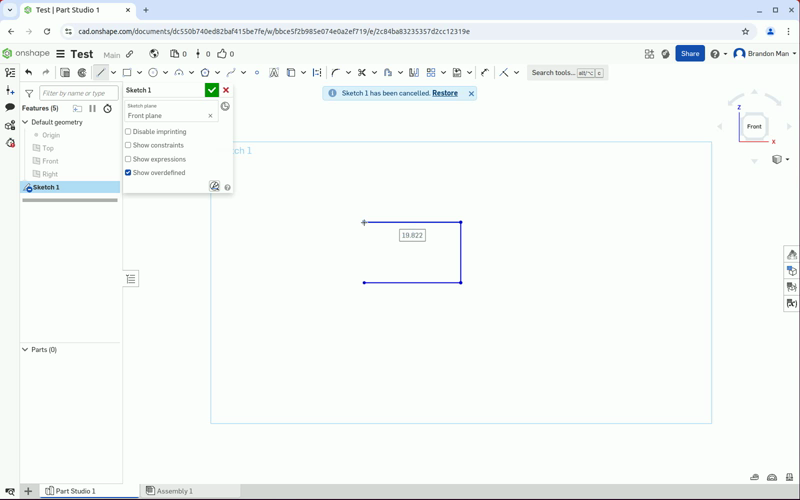
mouse_move(364, 282)
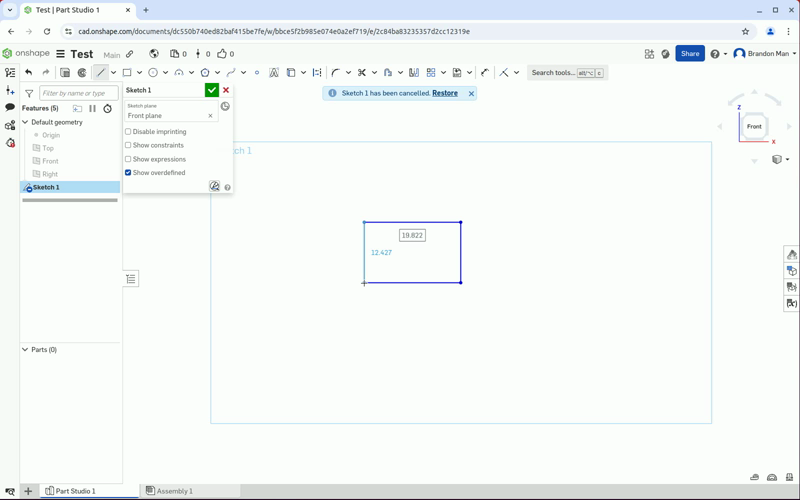
key_up(shift)
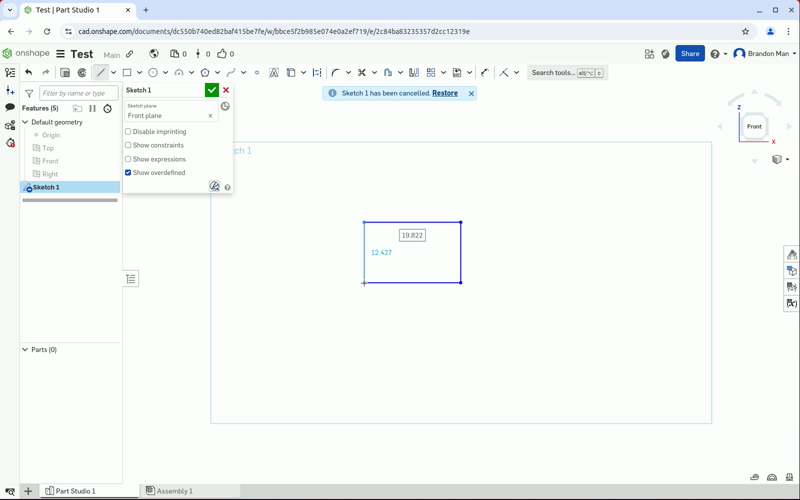
click(364, 282)
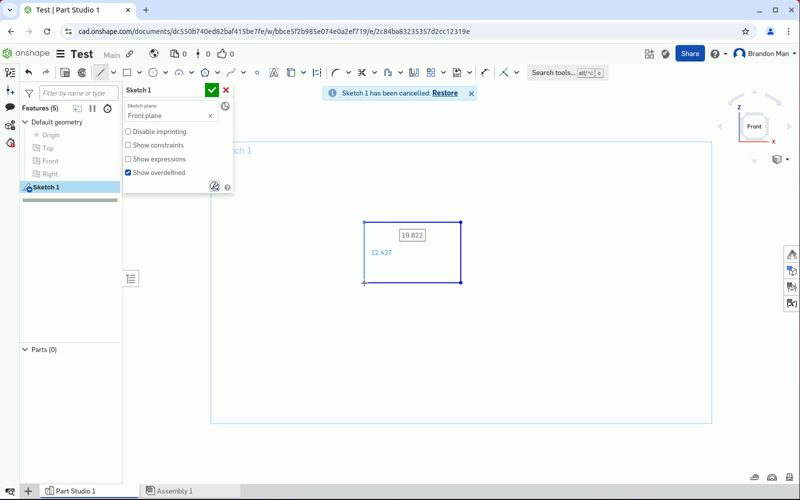
key(esc)
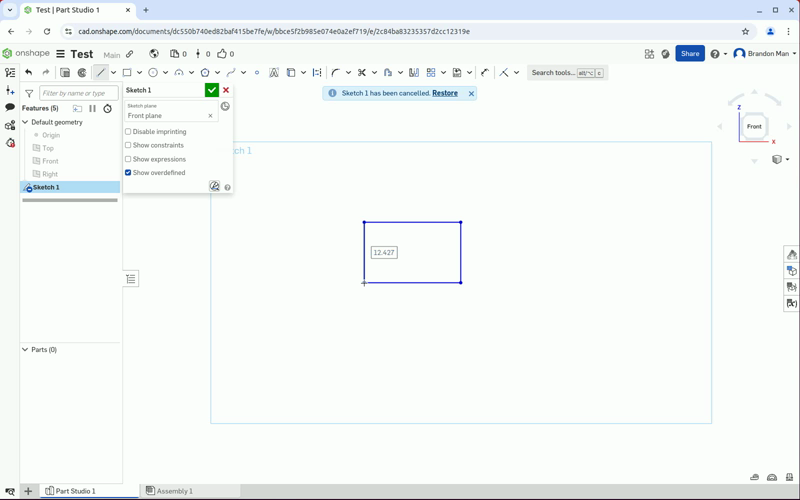
mouse_move(390, 260)
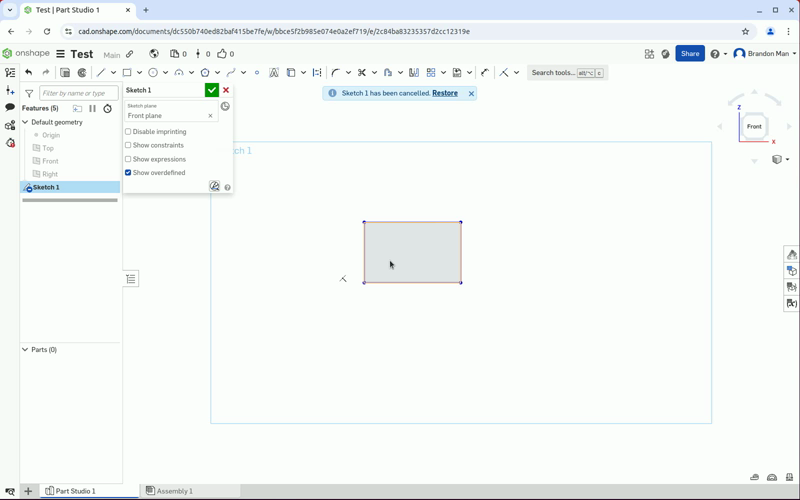
click(390, 260)
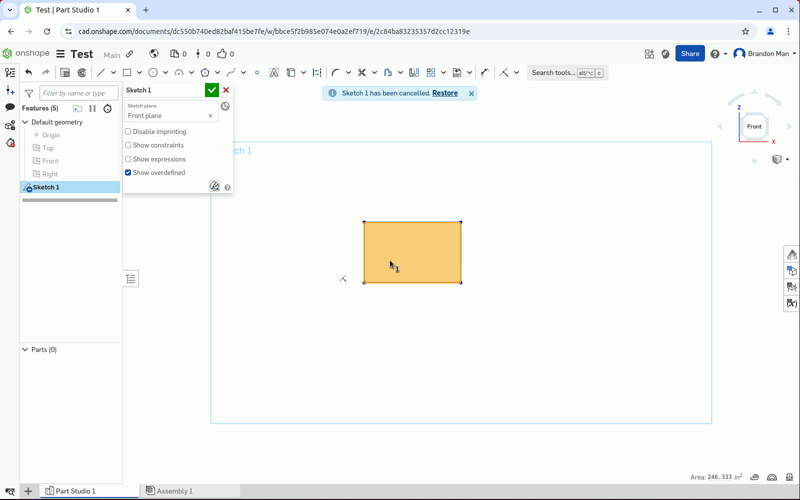
mouse_move(73, 352)
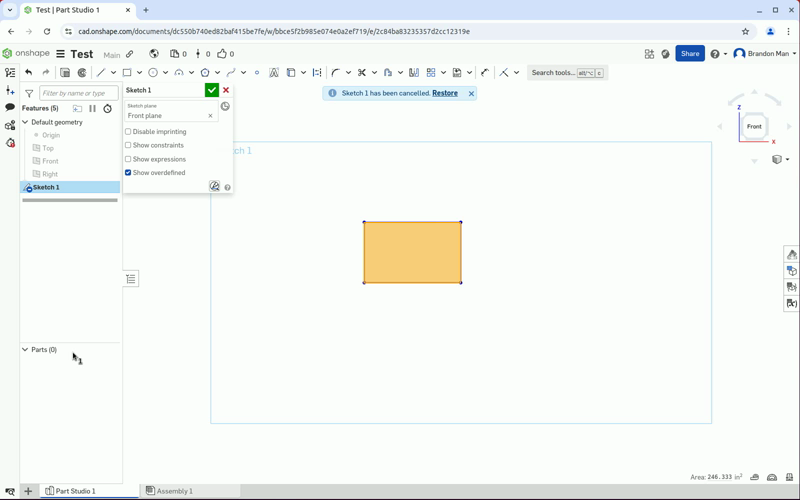
key(shift+y)
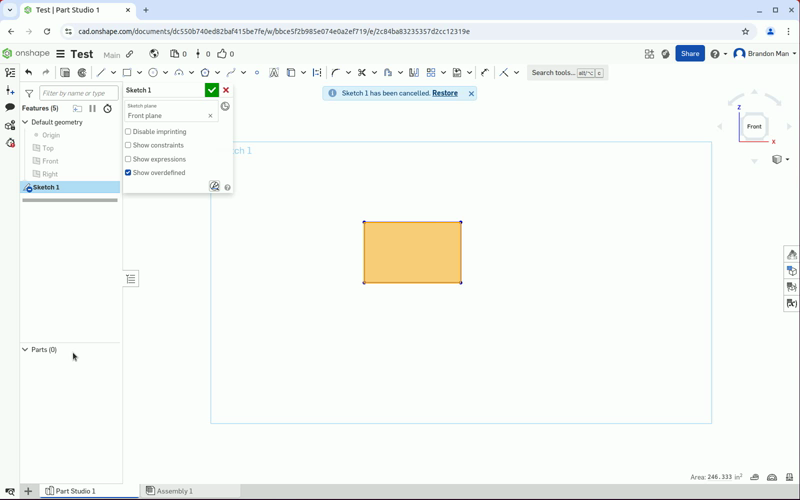
key(shift+e)
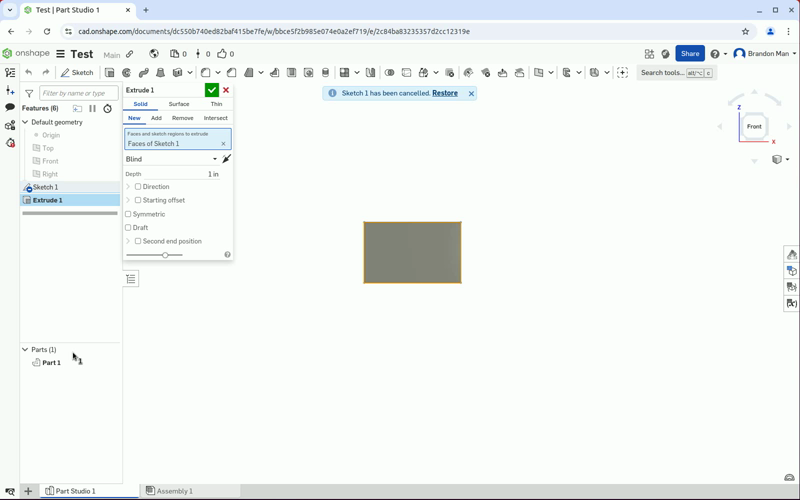
mouse_move(143, 106)
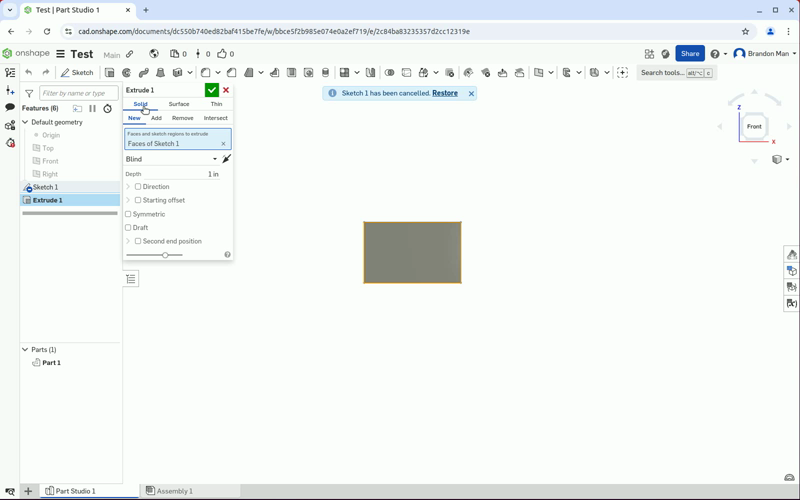
click(143, 106)
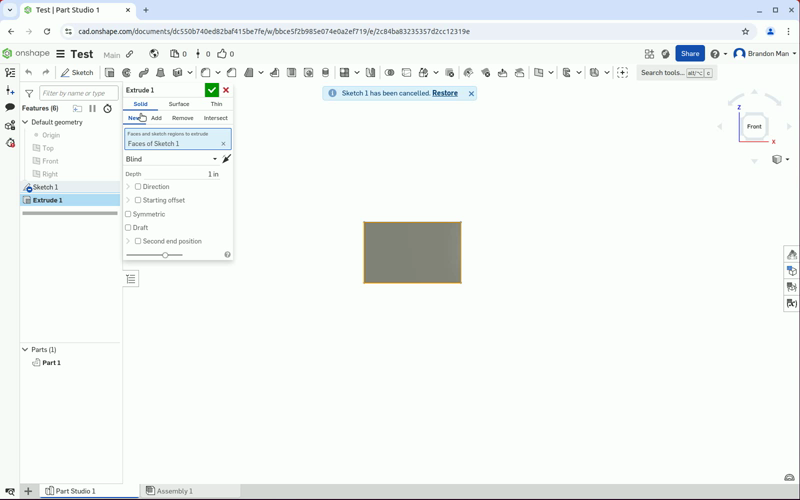
mouse_move(137, 120)
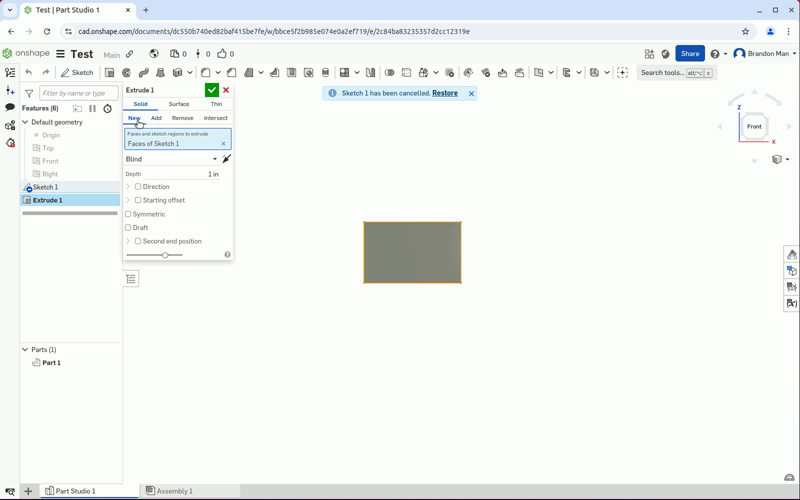
click(137, 120)
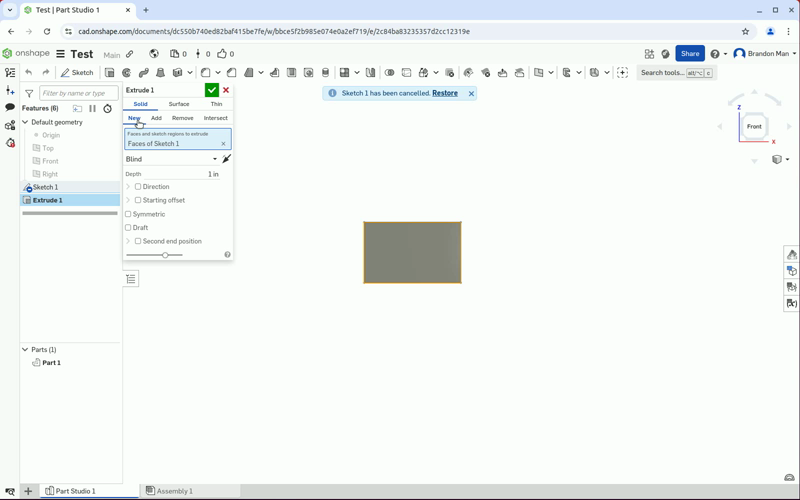
key(tab, 4)
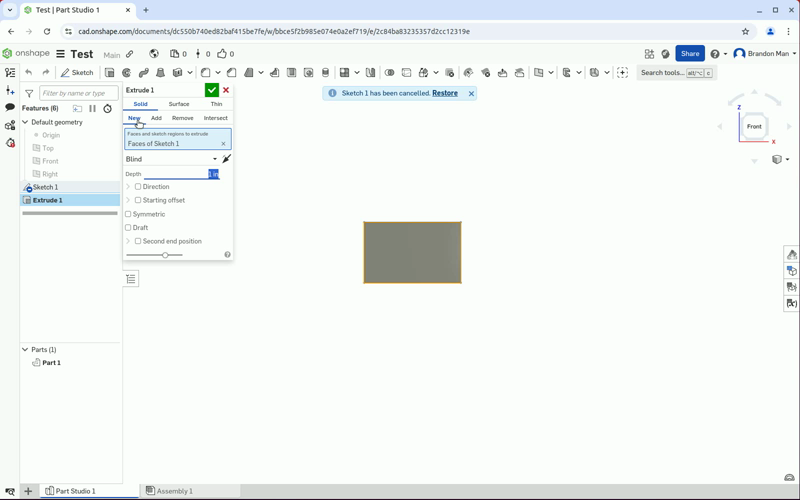
text(16.368)
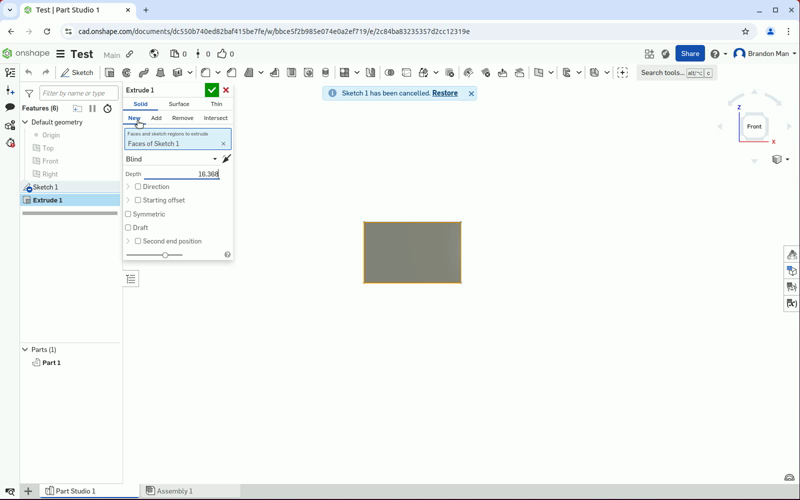
key(enter)
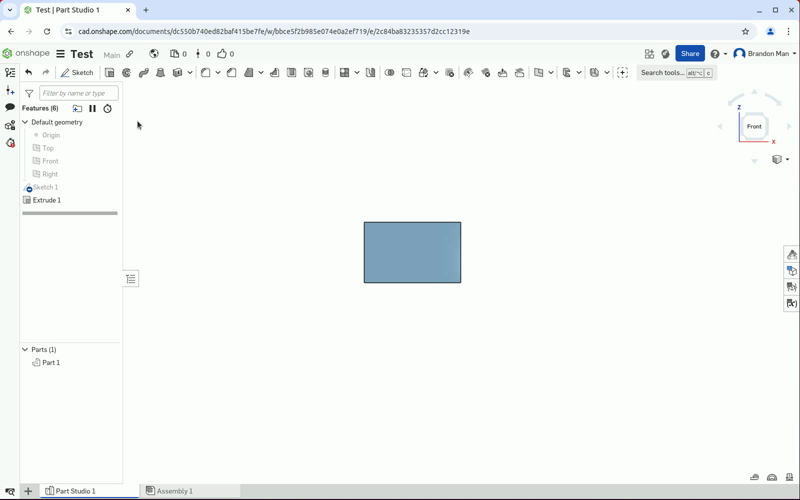
key(shift+h)
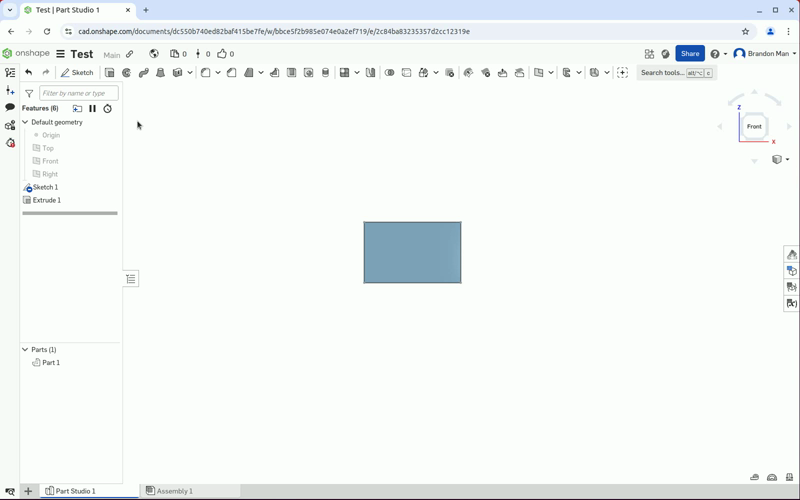
key(shift+h)
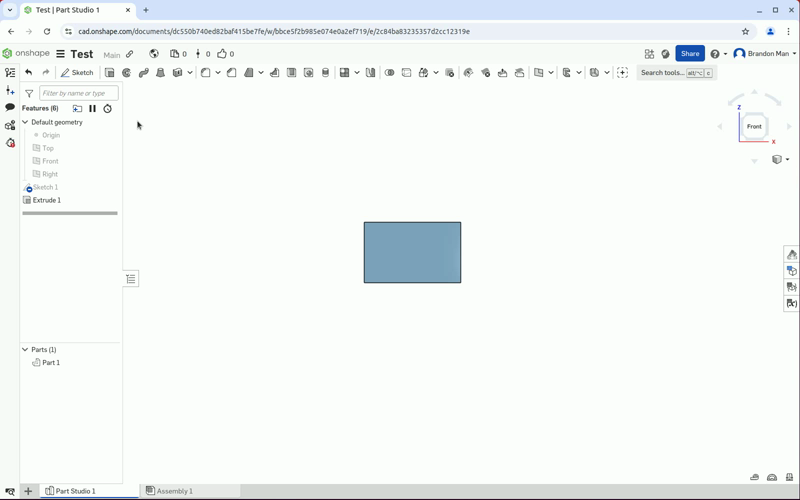
mouse_move(73, 189)
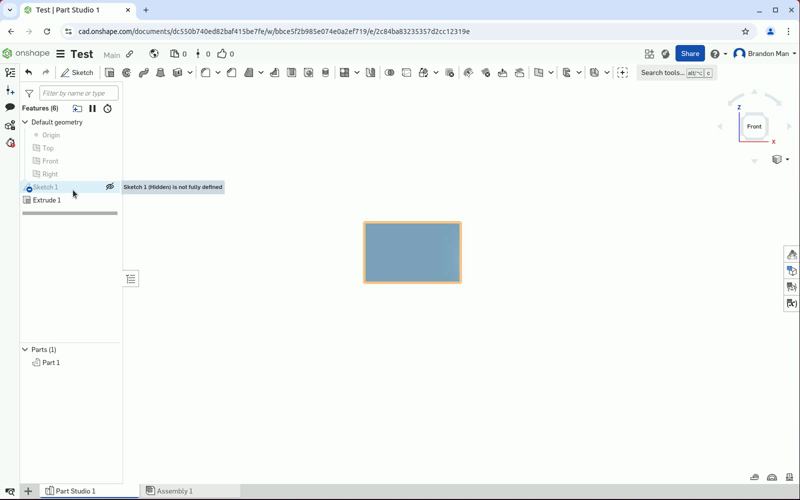
click(73, 189)
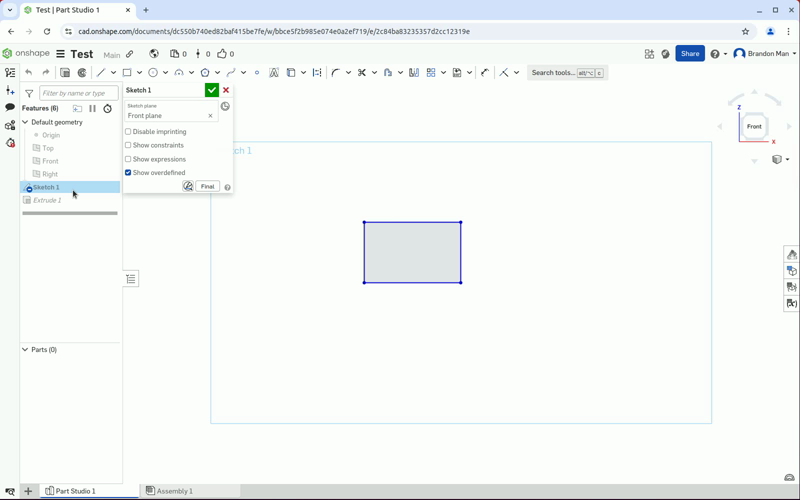
mouse_move(229, 92)
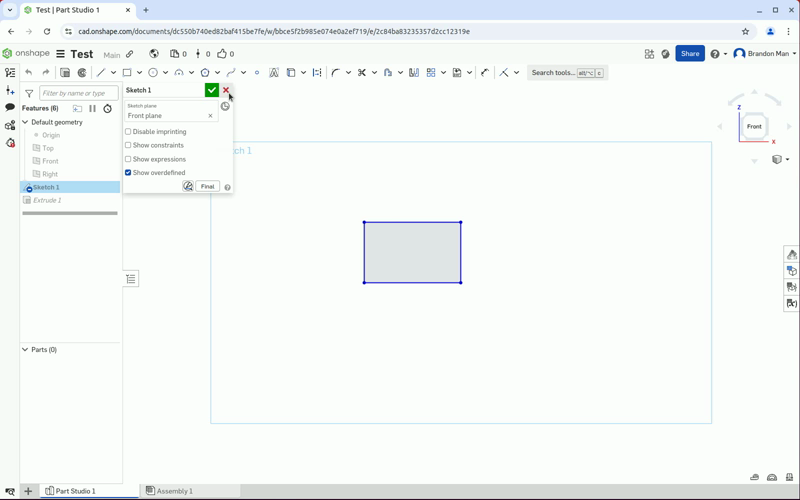
click(229, 92)
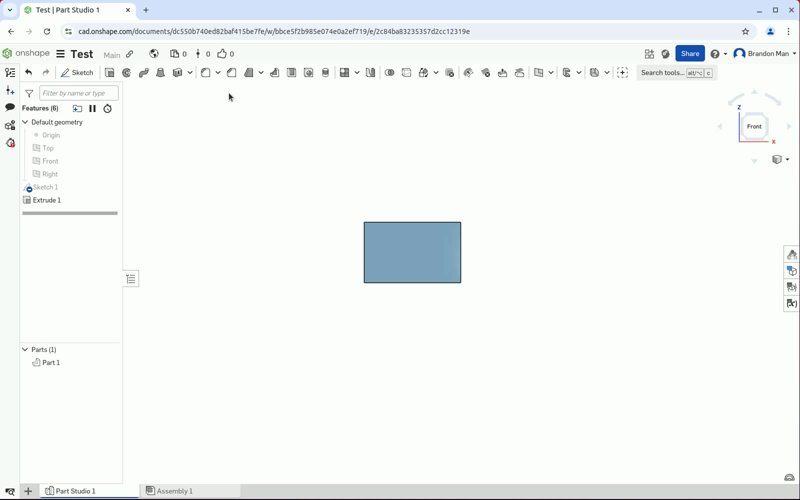
mouse_move(541, 75)
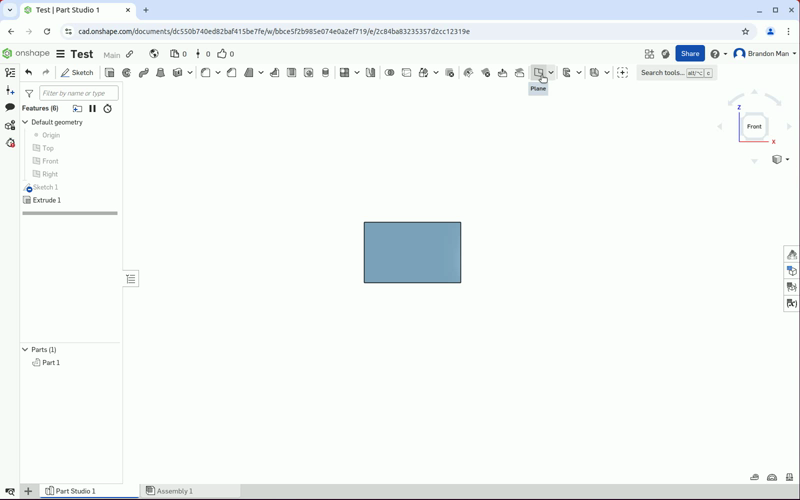
click(541, 75)
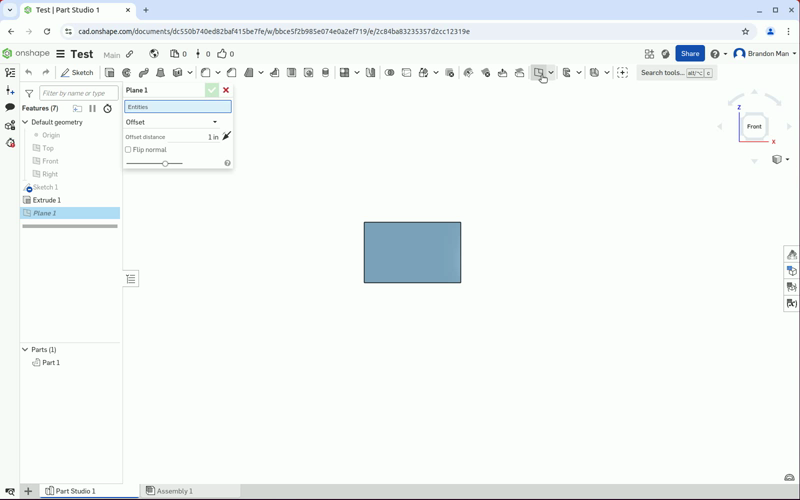
mouse_move(73, 163)
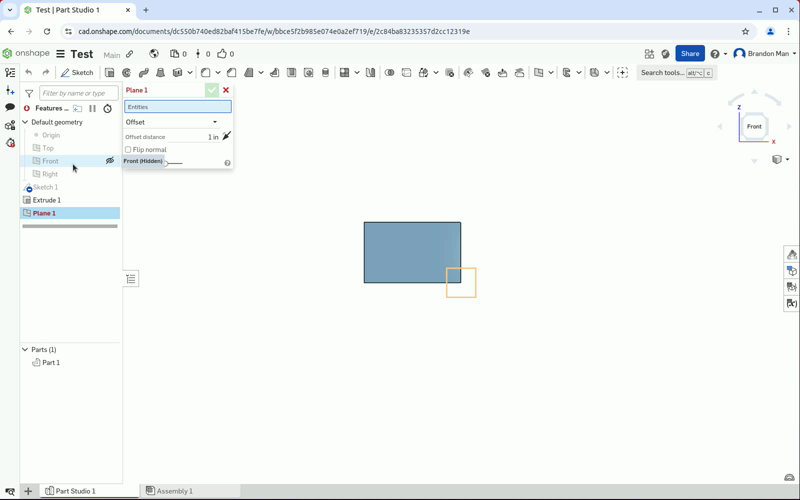
click(73, 163)
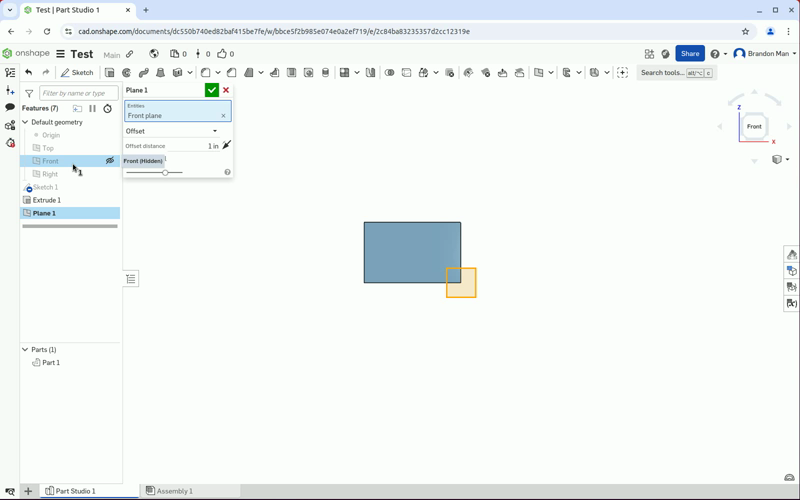
key(tab, 2)
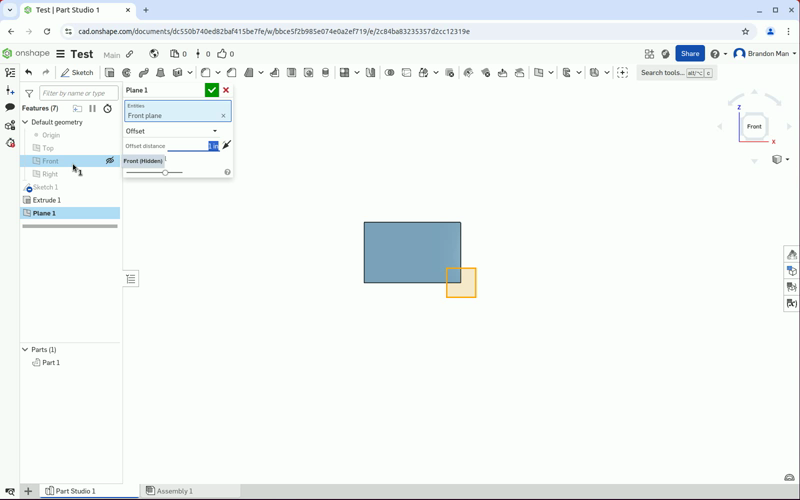
text(16.361)
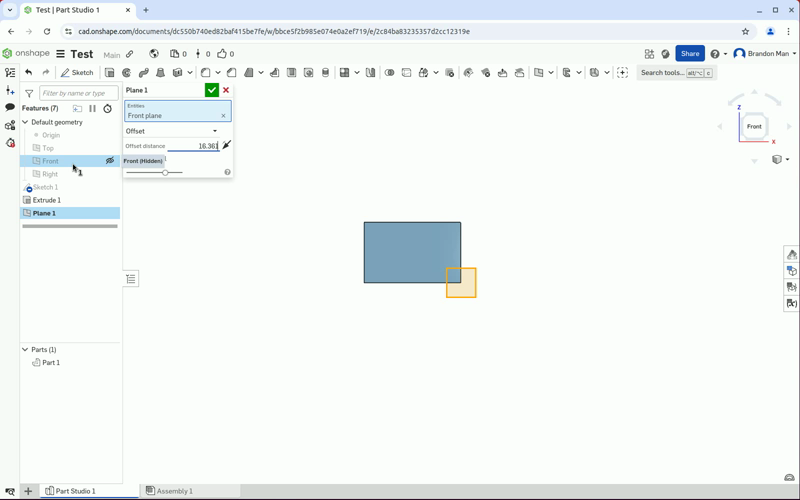
key(enter, 2)
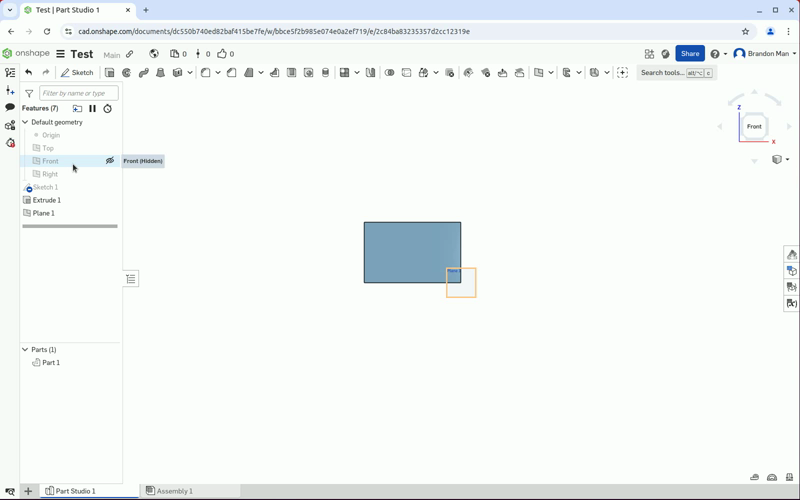
key(shift+s)
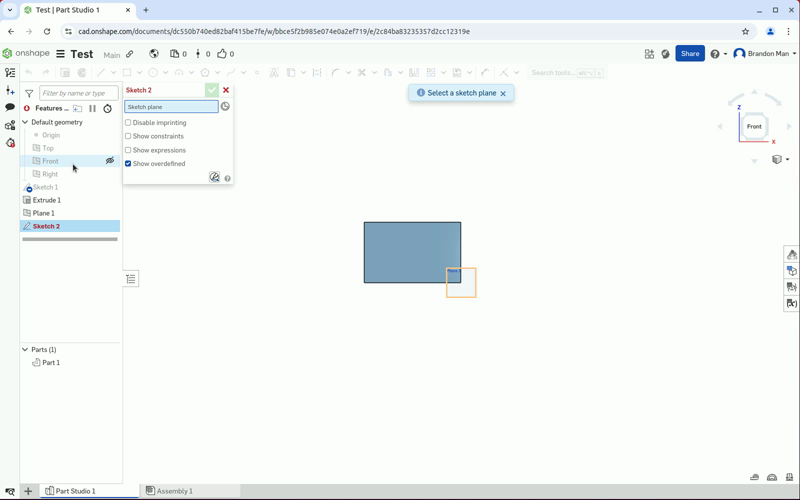
mouse_move(73, 215)
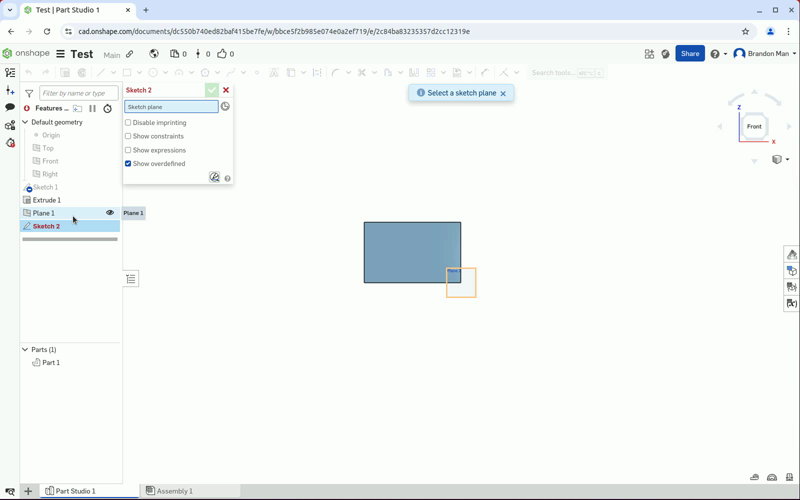
click(73, 215)
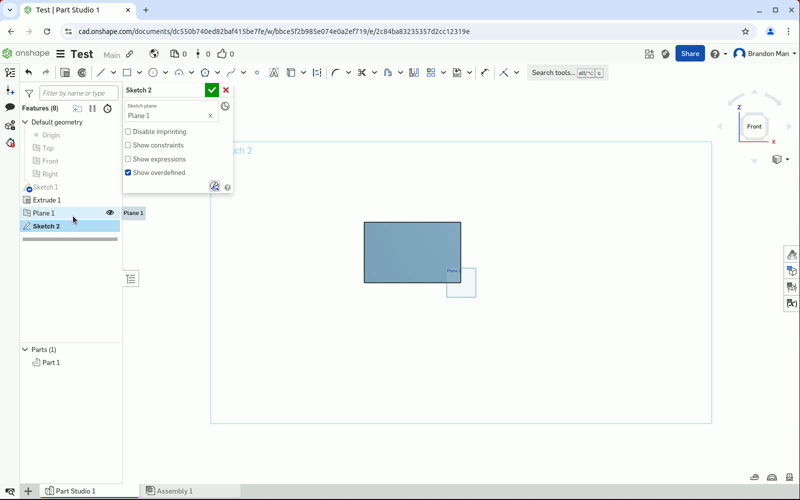
mouse_move(73, 352)
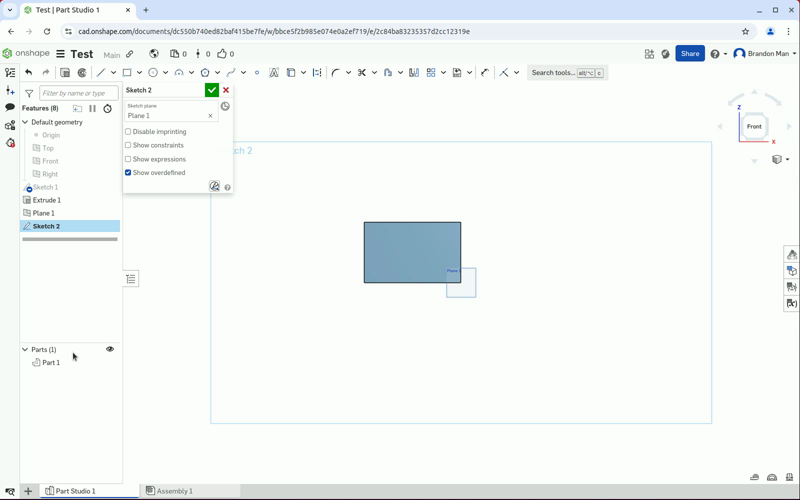
key(y)
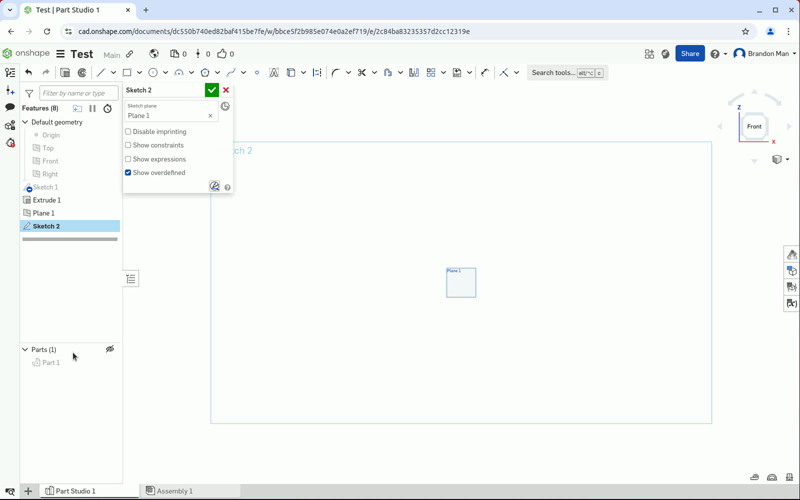
key(a)
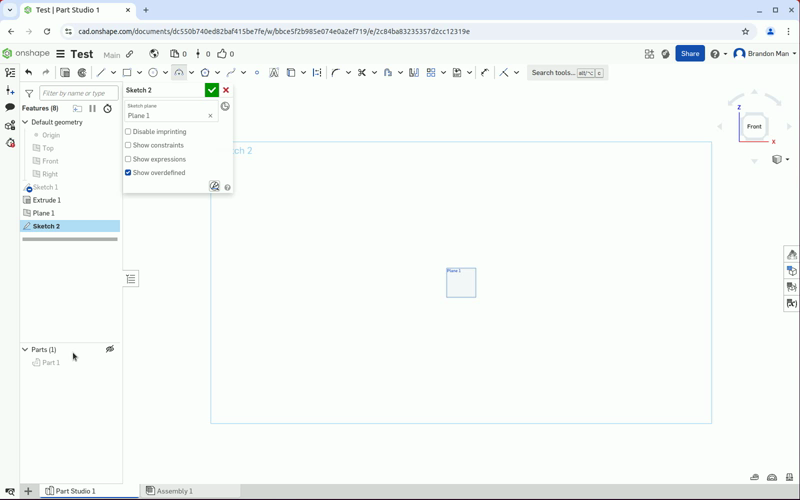
key_down(shift)
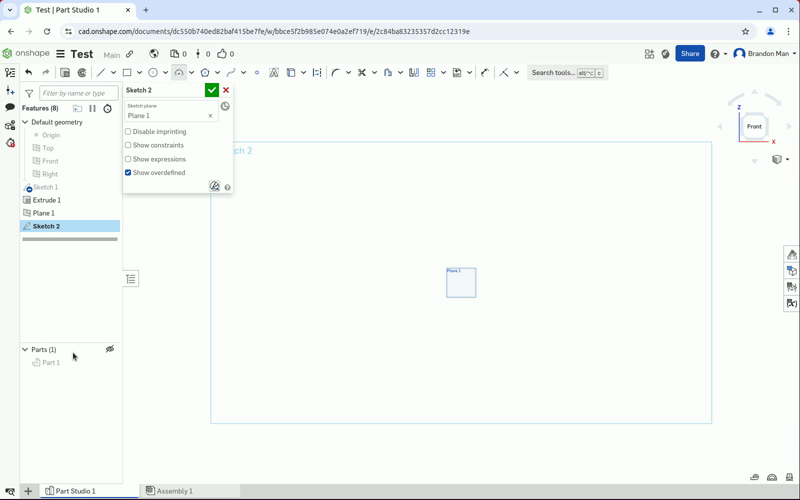
mouse_move(372, 222)
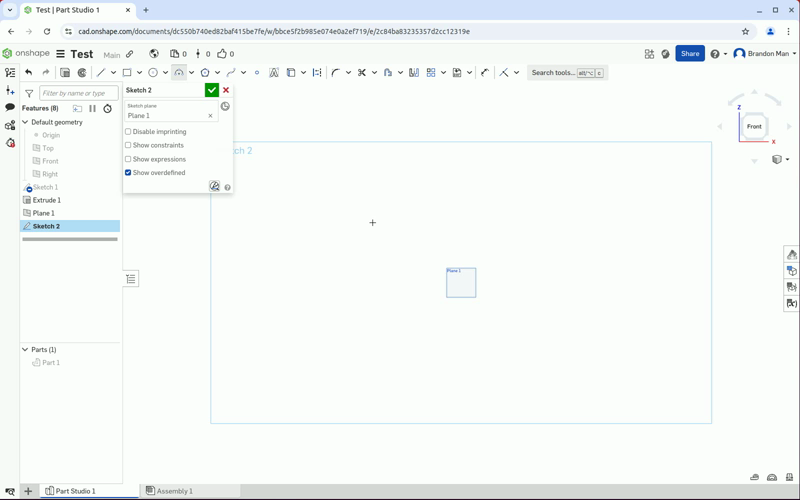
click(372, 222)
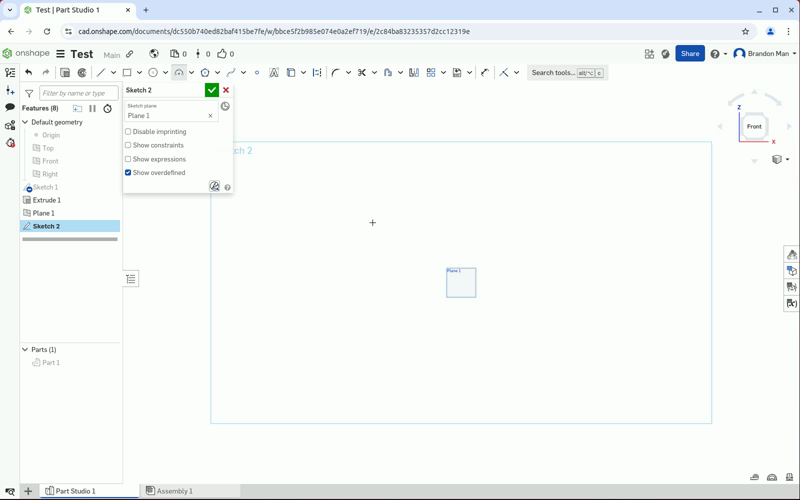
key_up(shift)
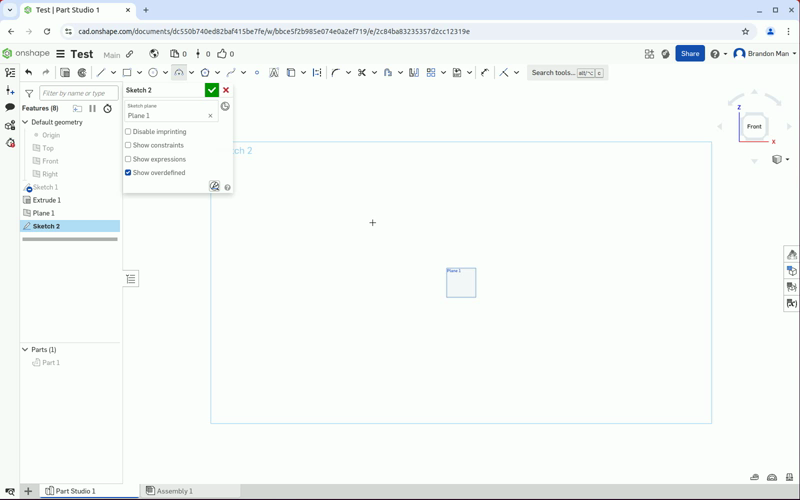
key_down(shift)
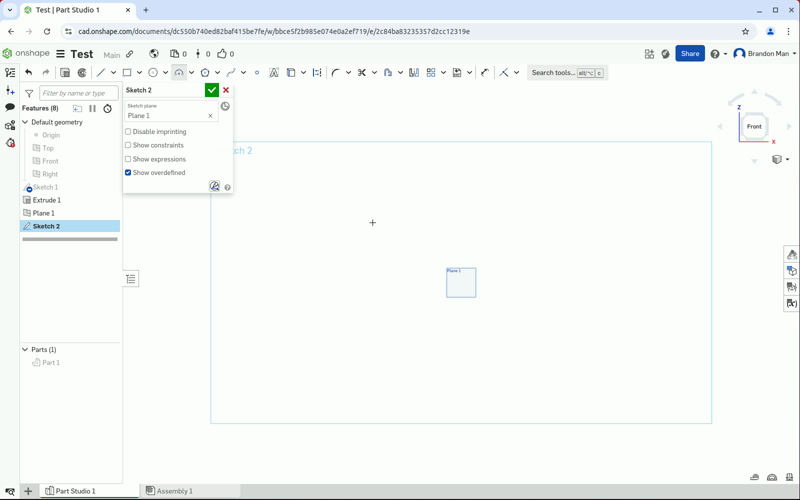
mouse_move(453, 222)
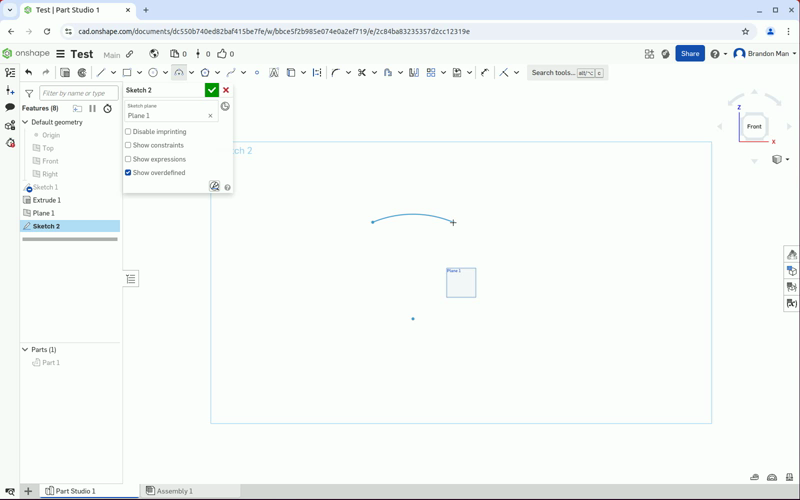
click(453, 222)
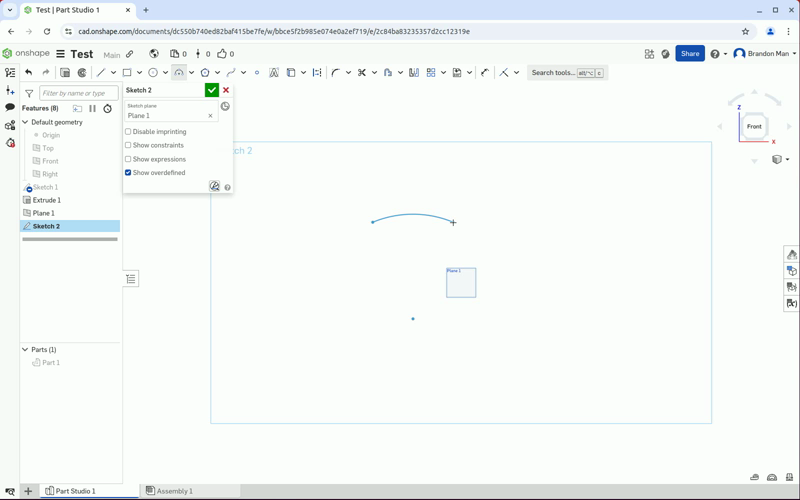
mouse_move(412, 247)
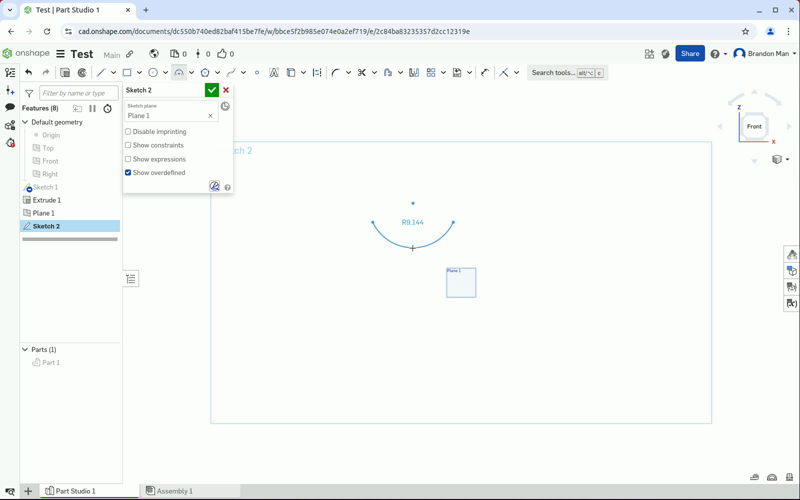
click(412, 247)
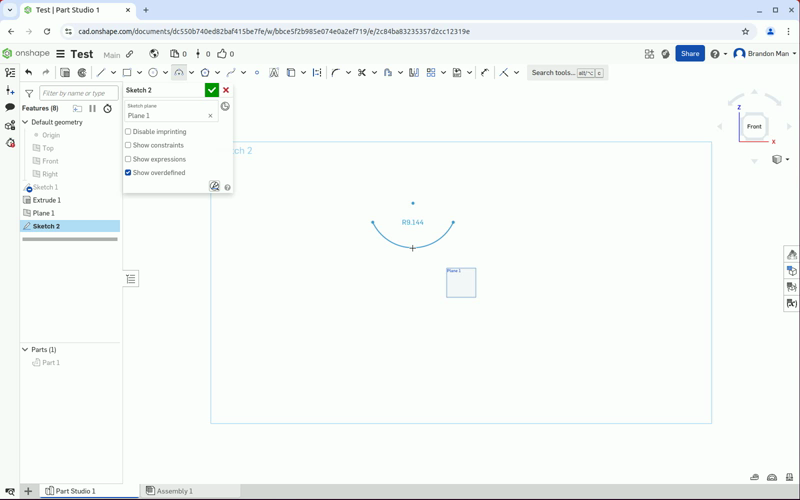
key_up(shift)
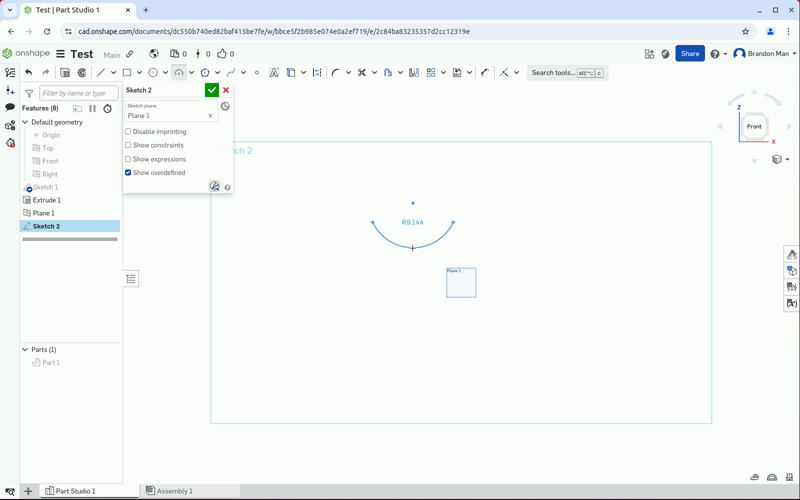
key(esc)
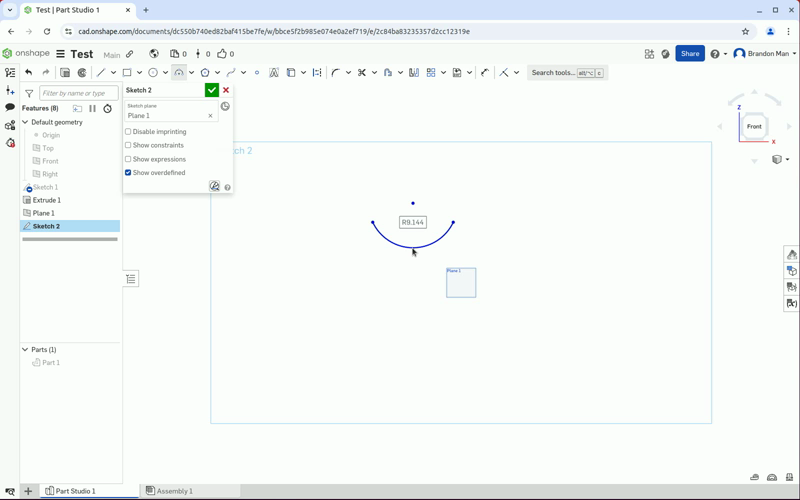
key(l)
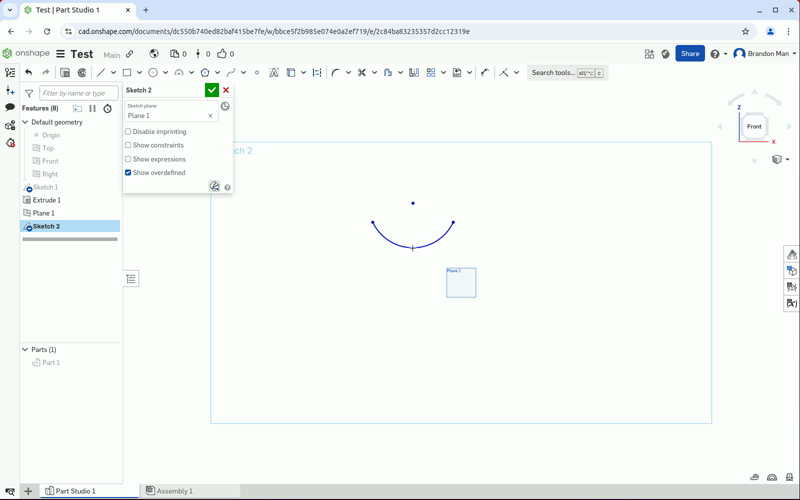
mouse_move(453, 222)
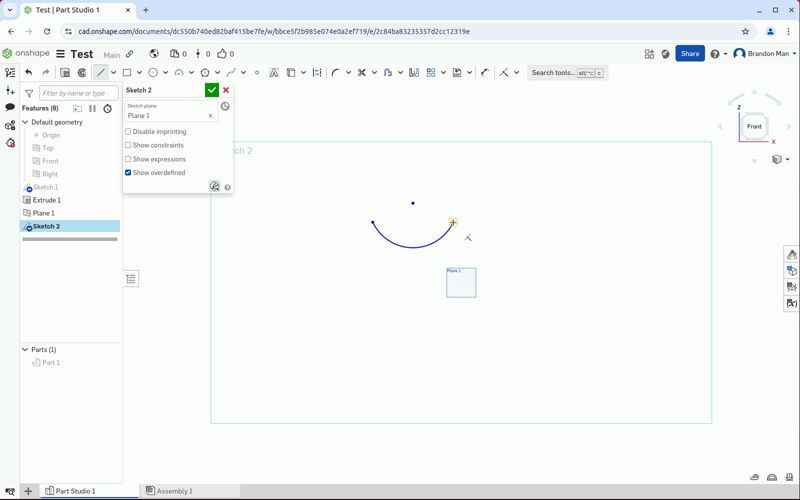
click(453, 222)
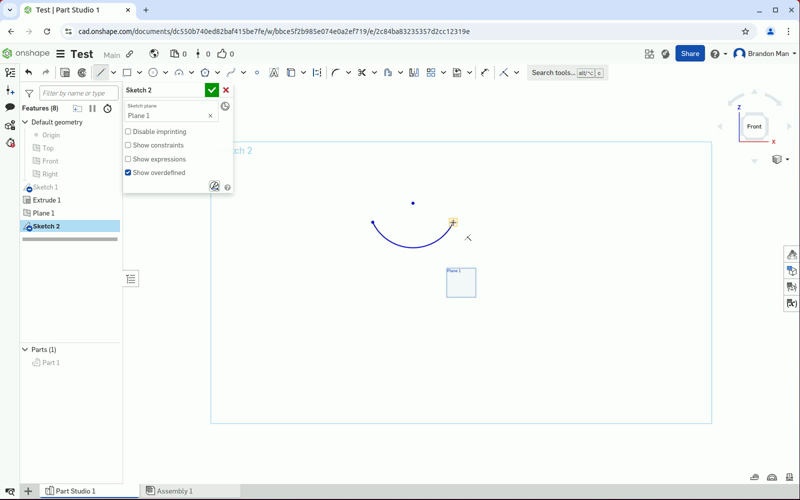
key_down(shift)
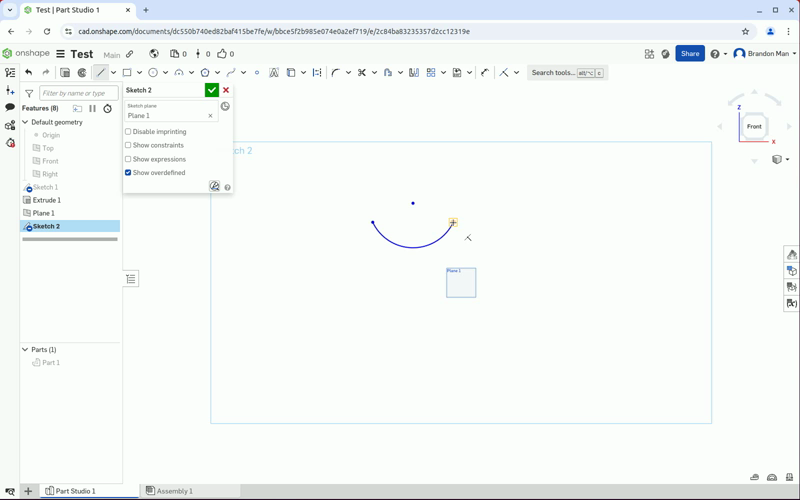
mouse_move(483, 222)
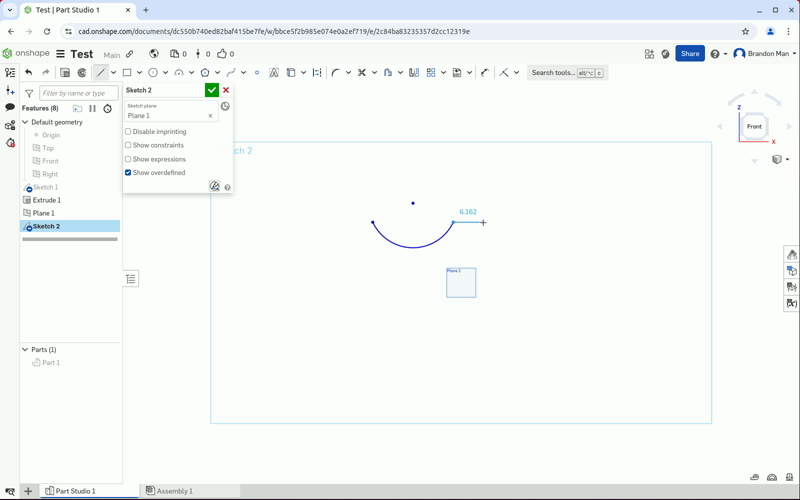
mouse_move(444, 222)
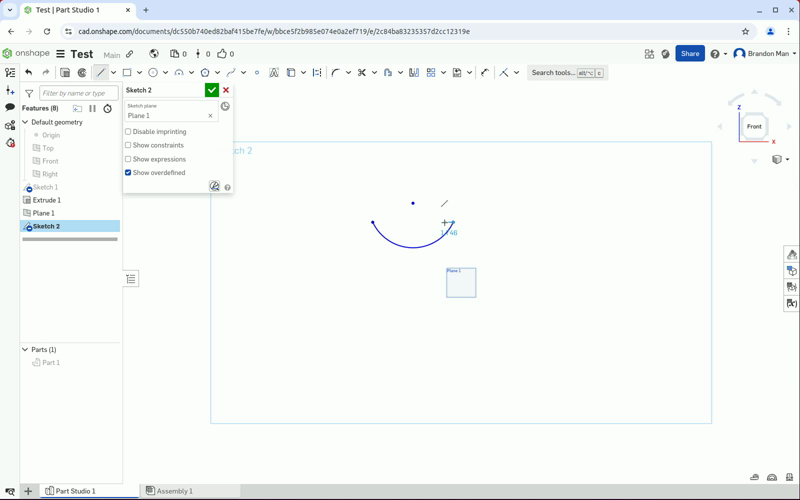
click(444, 222)
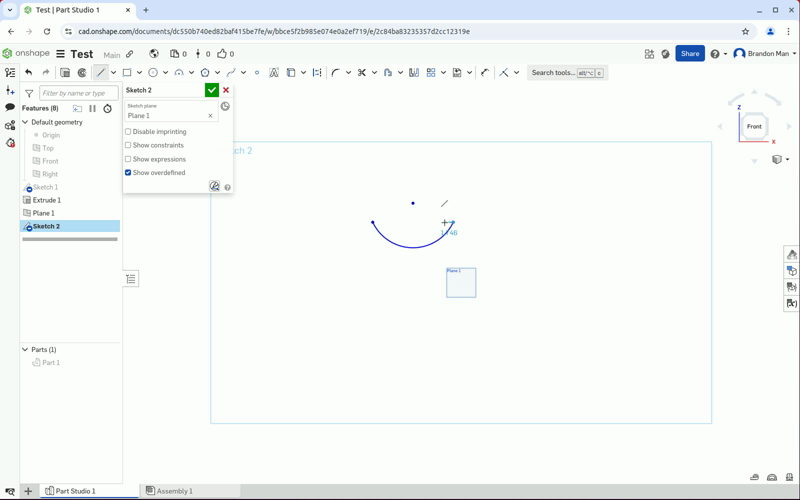
key_up(shift)
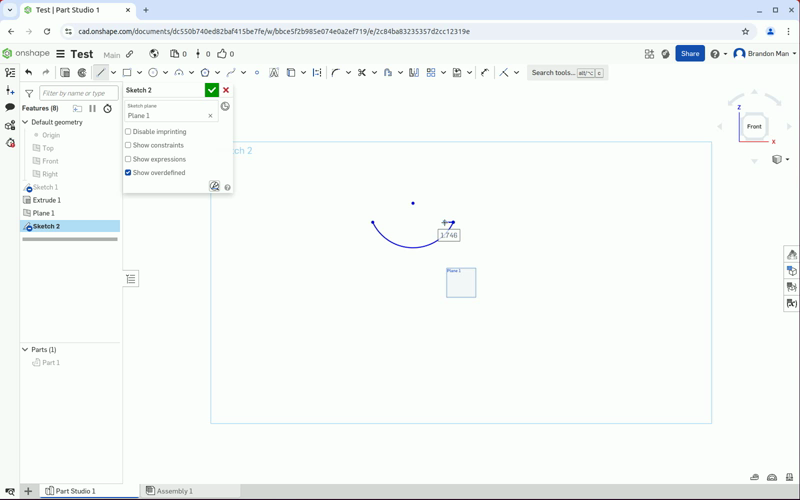
key(esc)
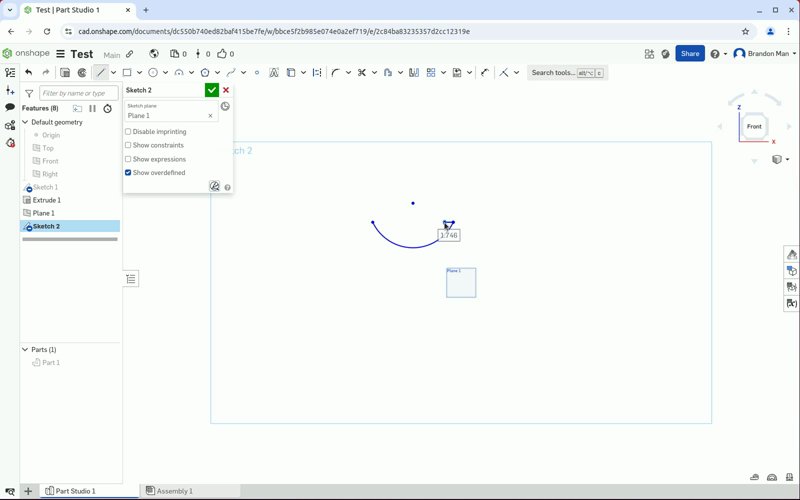
key(a)
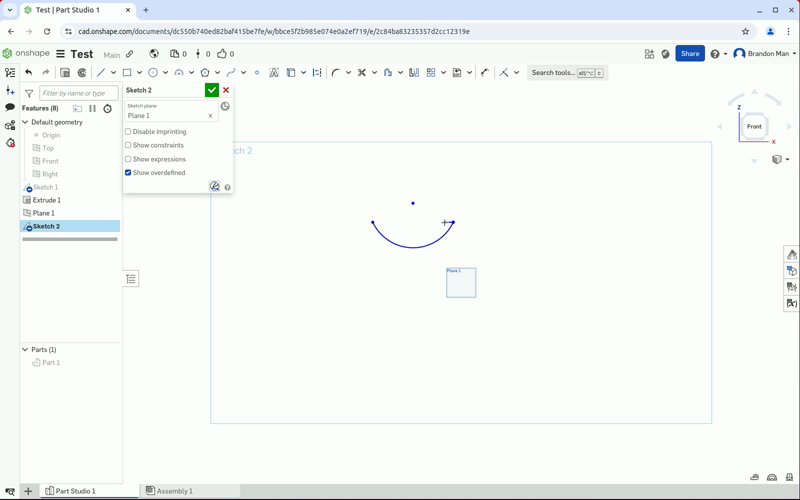
mouse_move(444, 222)
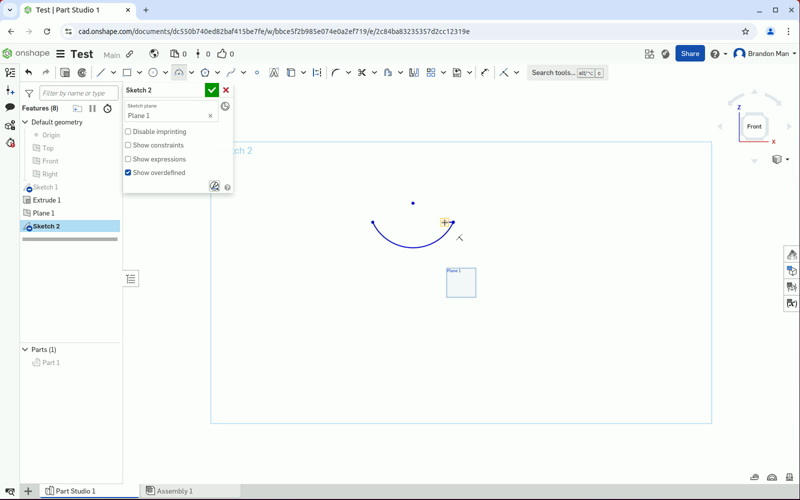
click(444, 222)
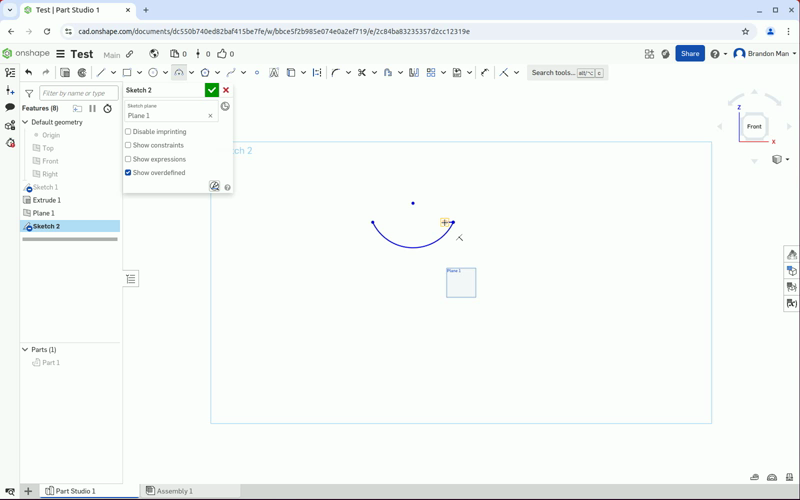
key_down(shift)
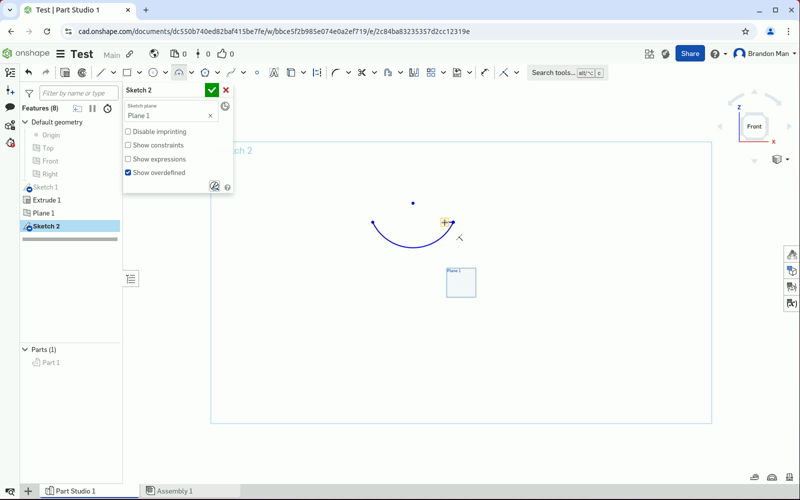
mouse_move(379, 222)
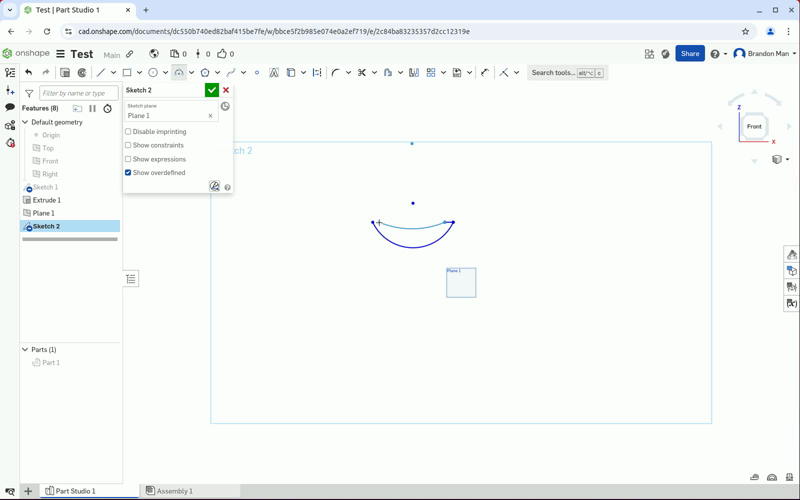
click(379, 222)
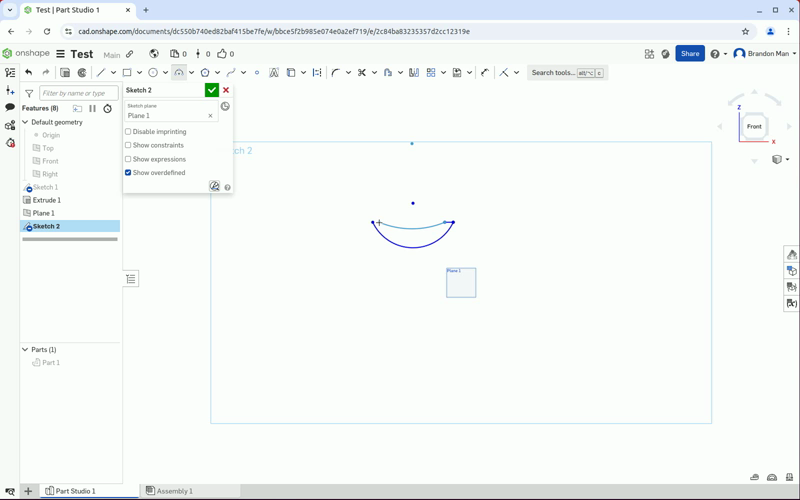
mouse_move(412, 237)
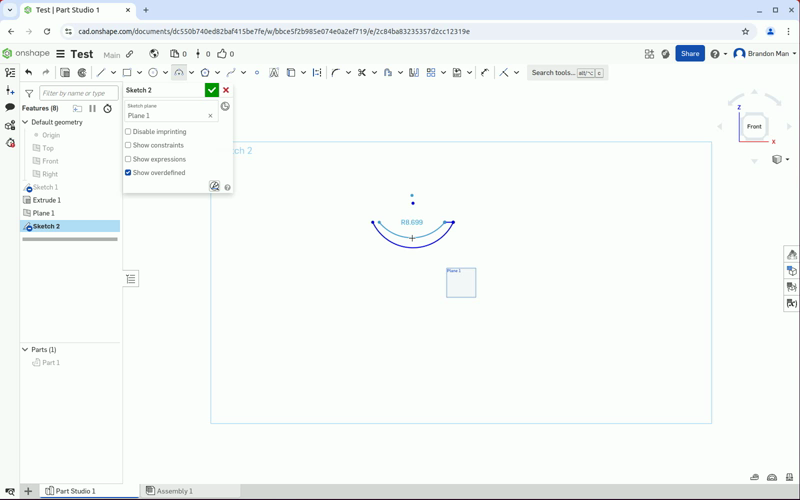
click(412, 237)
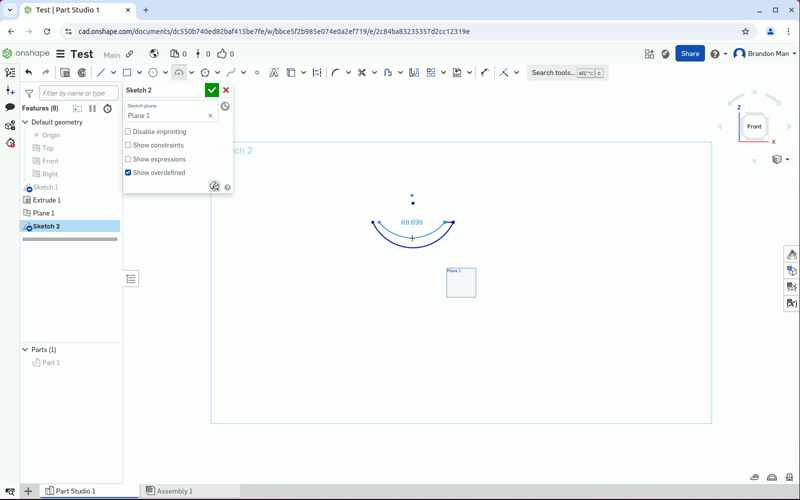
key_up(shift)
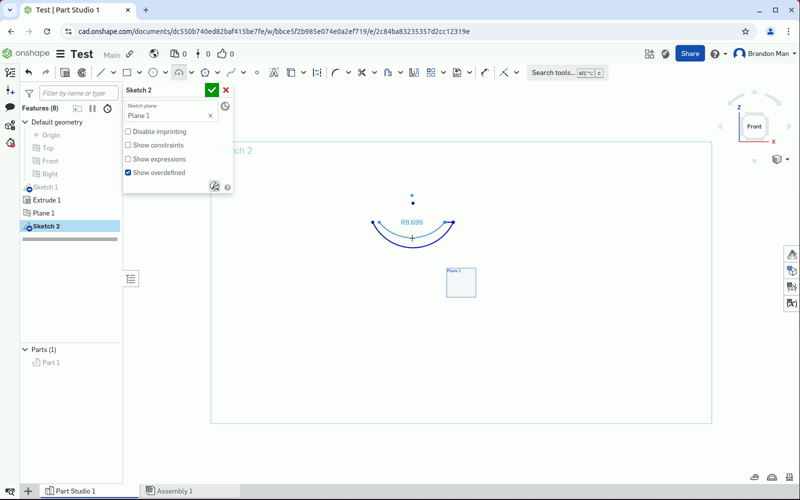
key(esc)
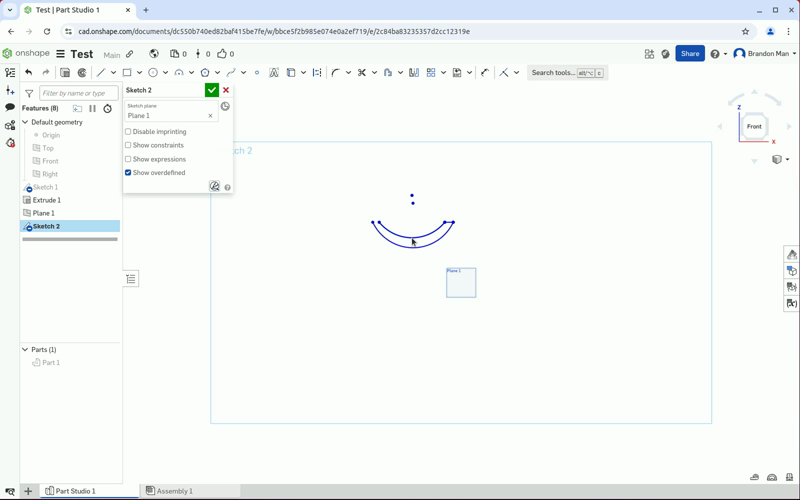
key(l)
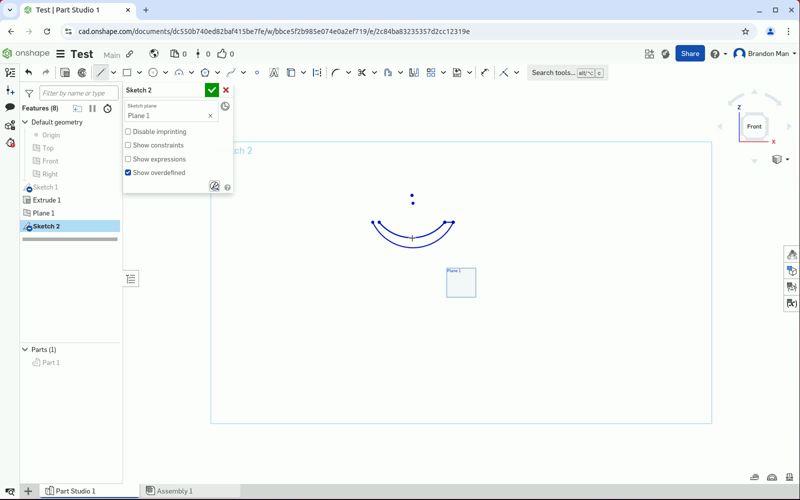
mouse_move(379, 222)
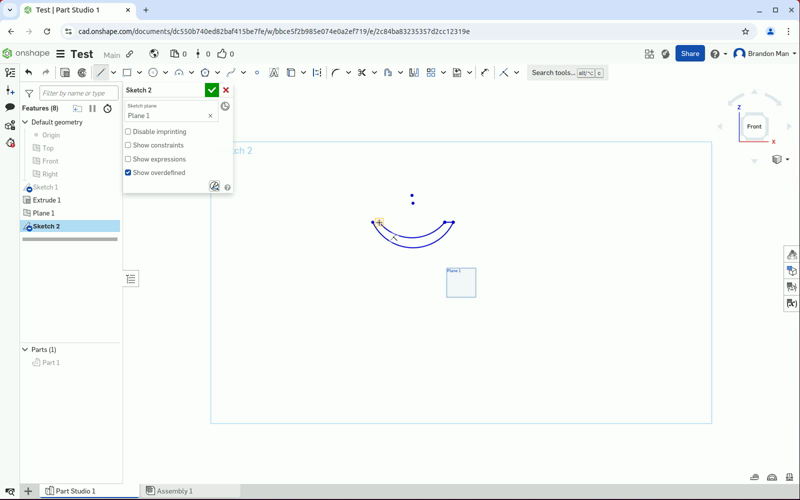
click(379, 222)
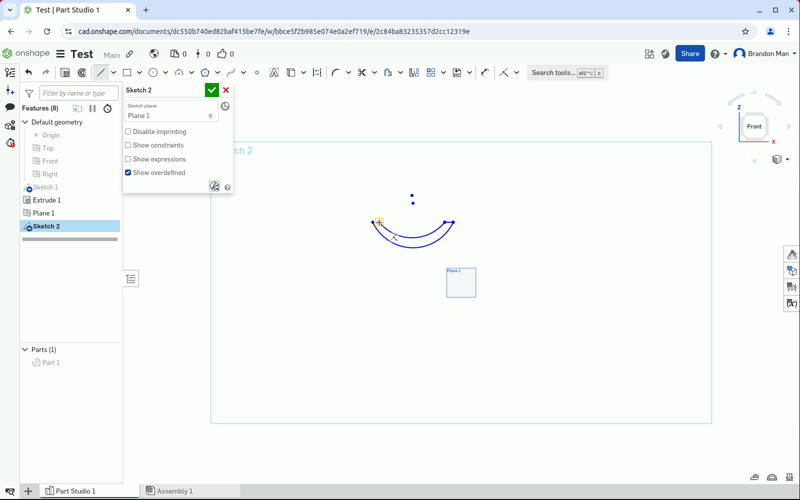
mouse_move(409, 222)
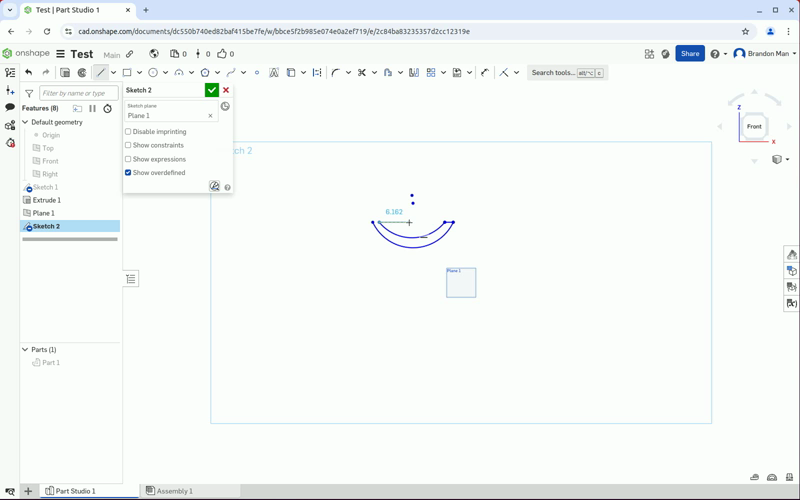
key_down(shift)
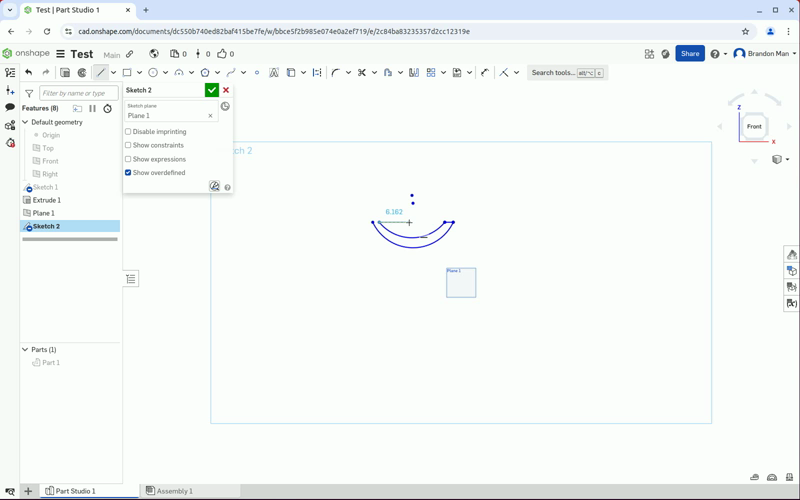
mouse_move(372, 222)
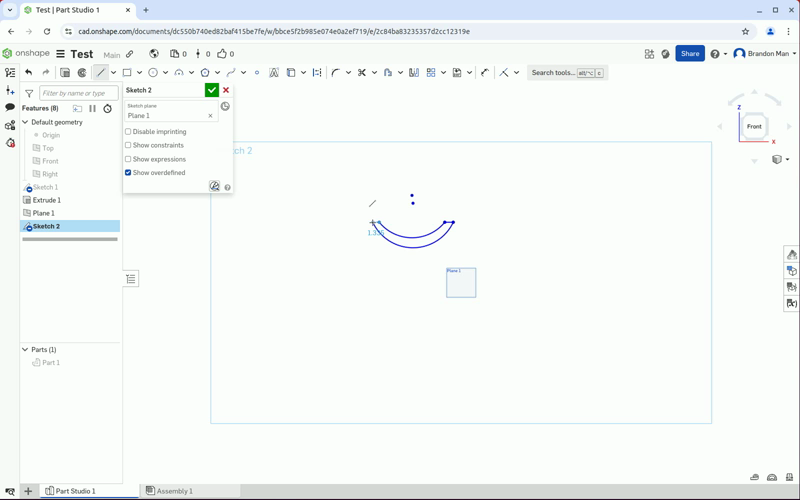
scroll(6)
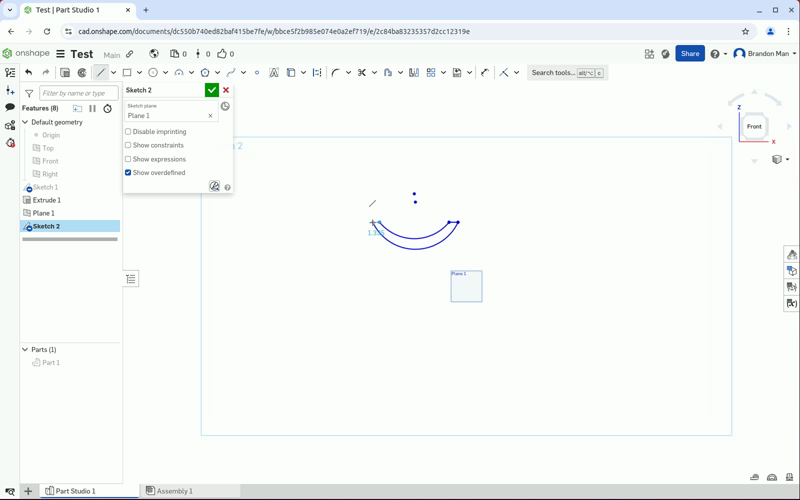
scroll(6)
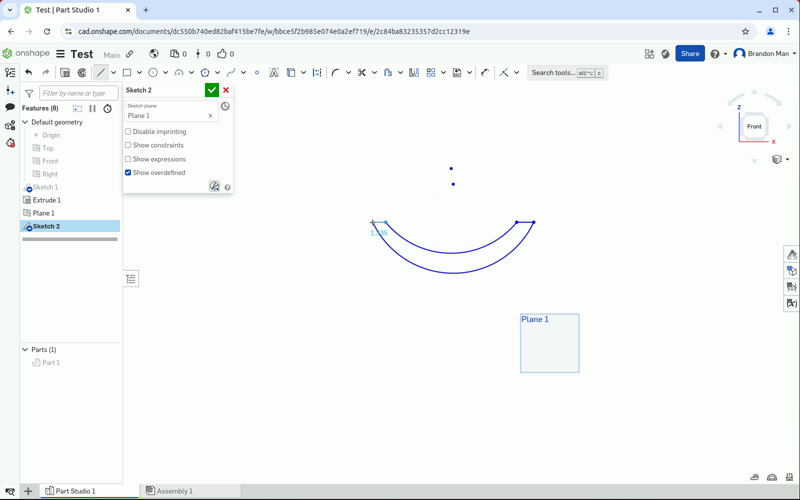
scroll(6)
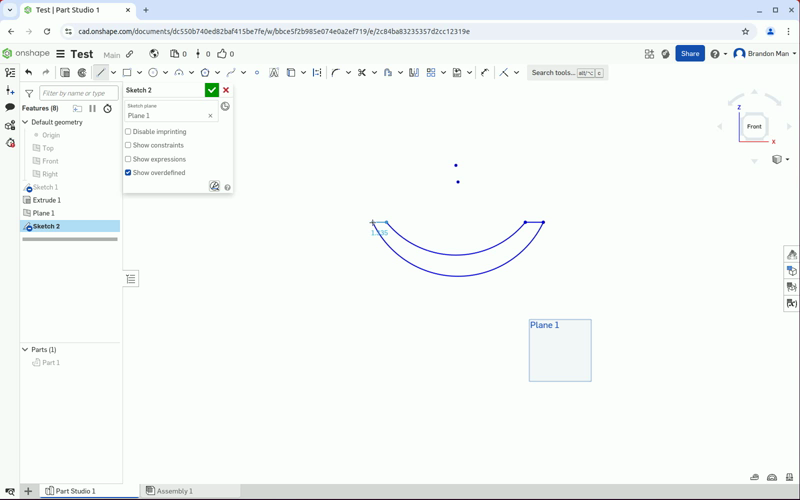
scroll(6)
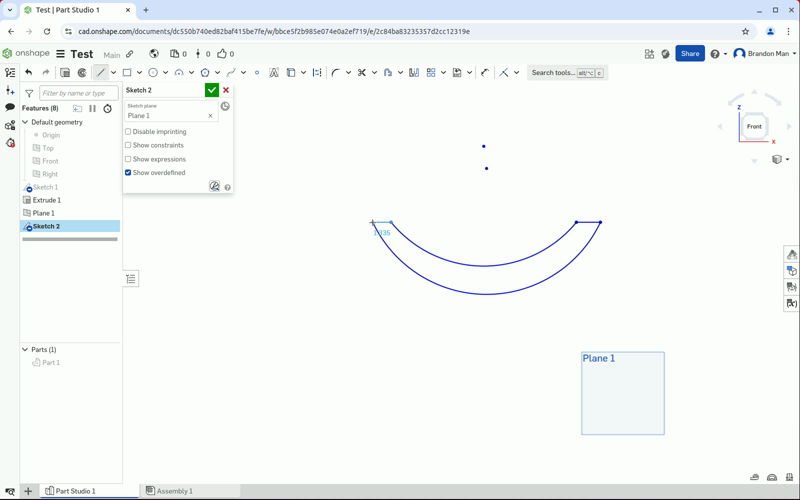
scroll(6)
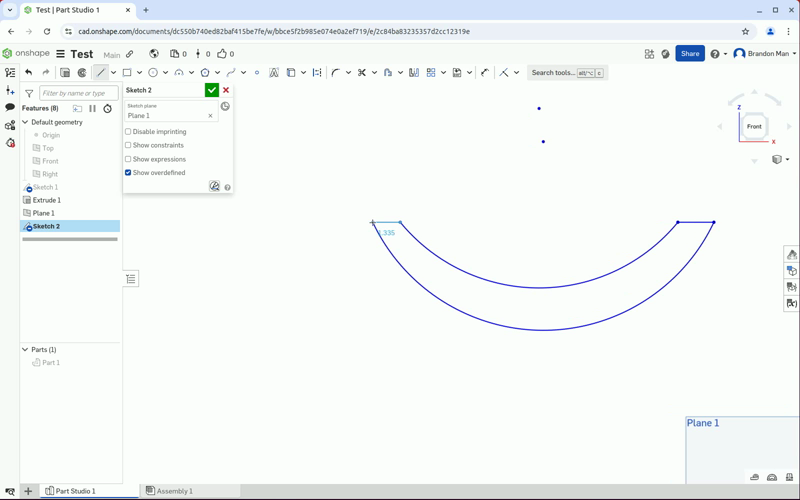
scroll(6)
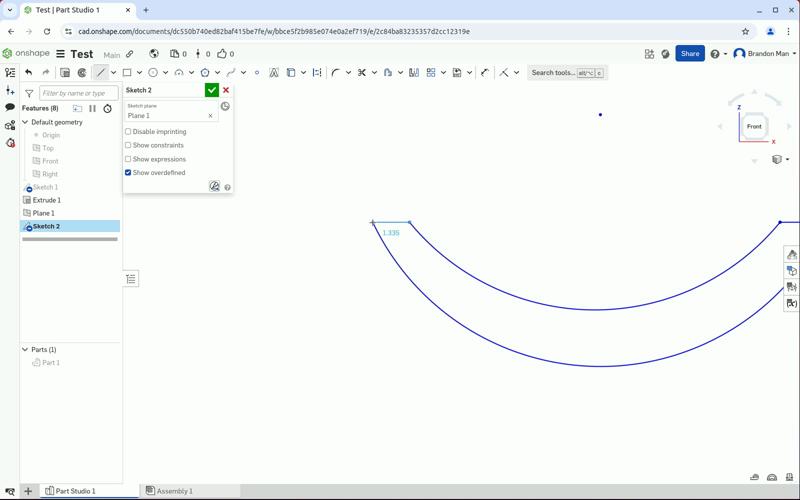
scroll(6)
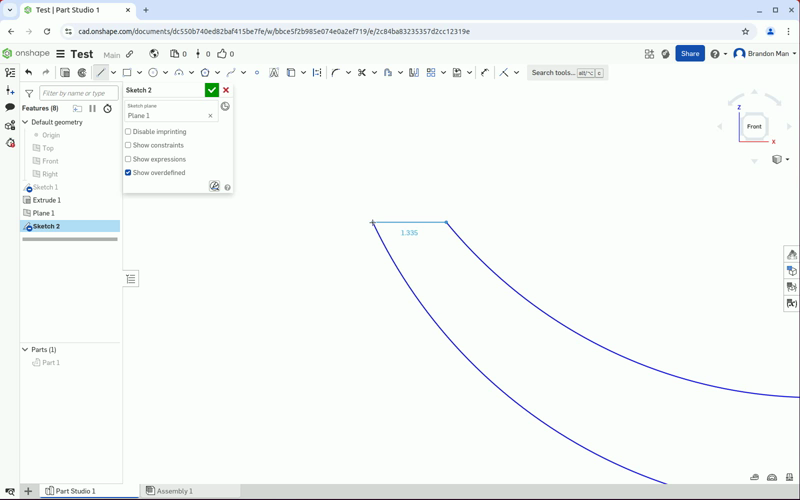
key_up(shift)
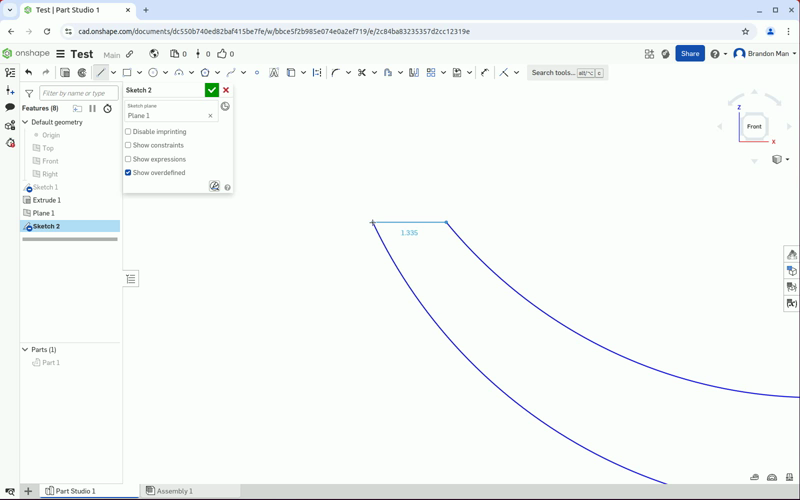
click(372, 222)
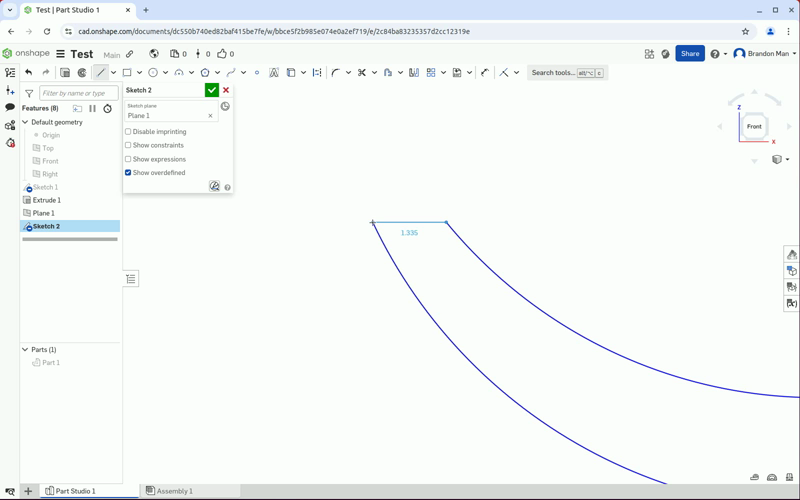
scroll(-6)
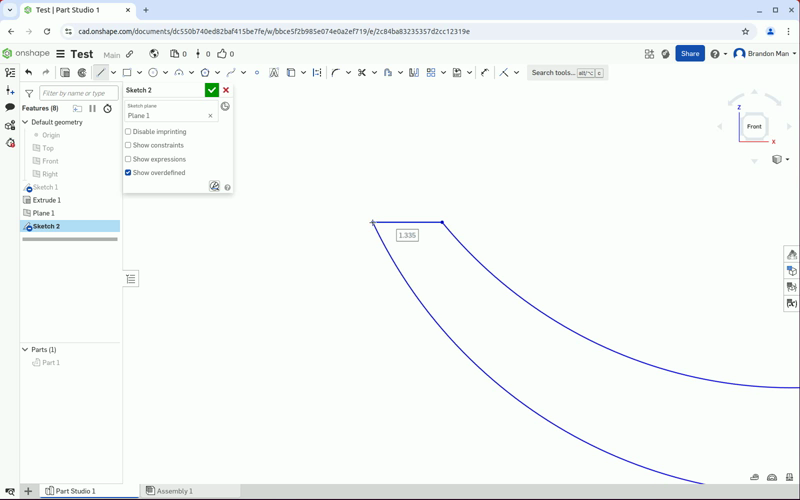
scroll(-6)
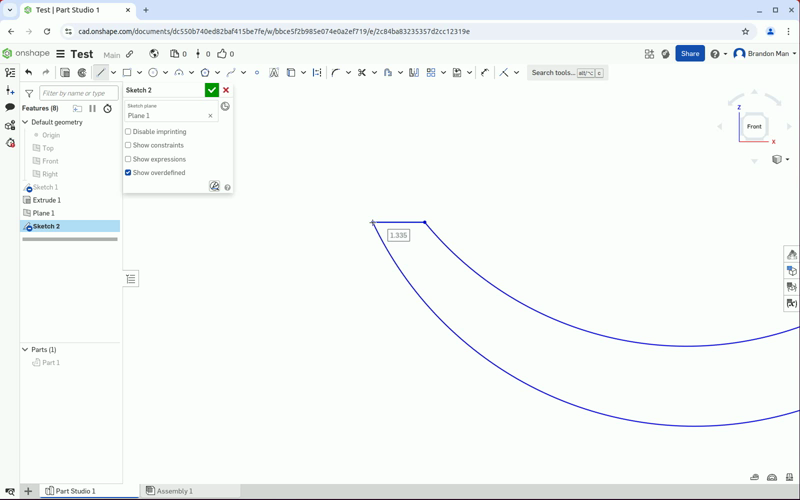
scroll(-6)
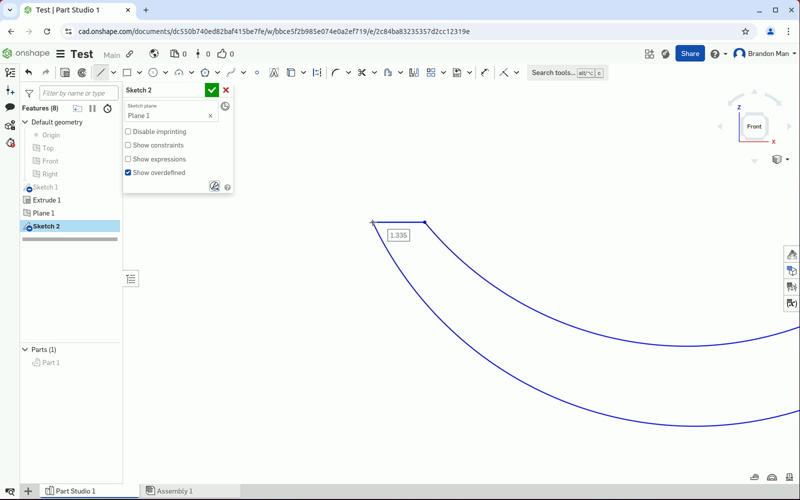
scroll(-6)
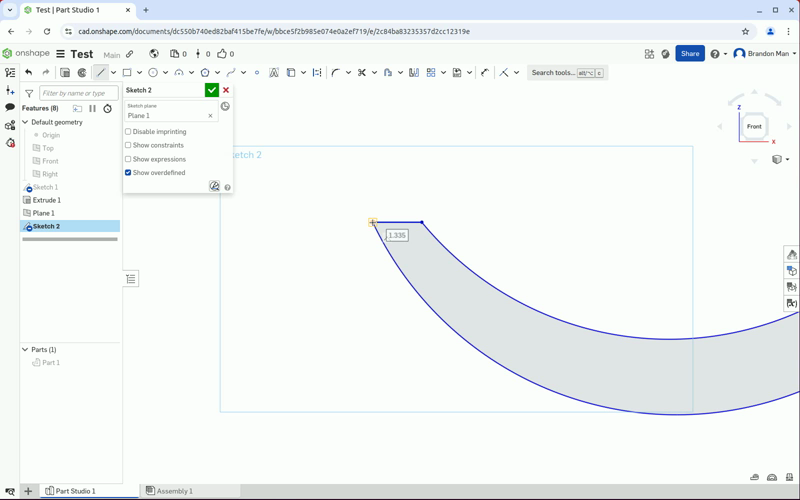
scroll(-6)
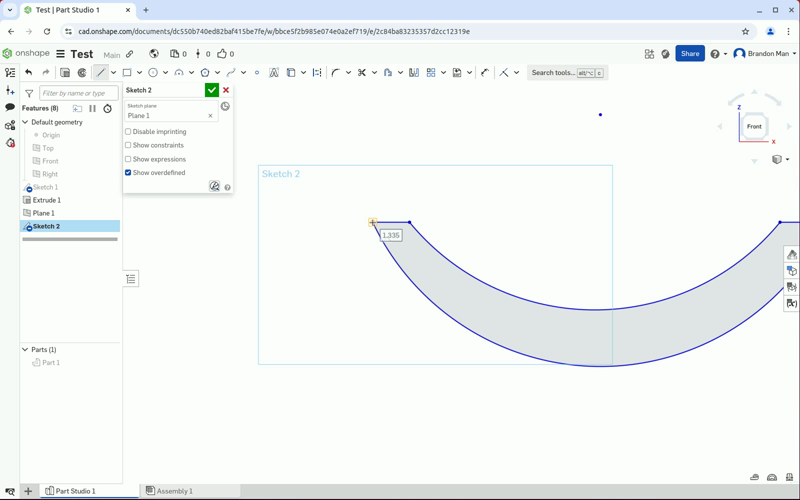
scroll(-6)
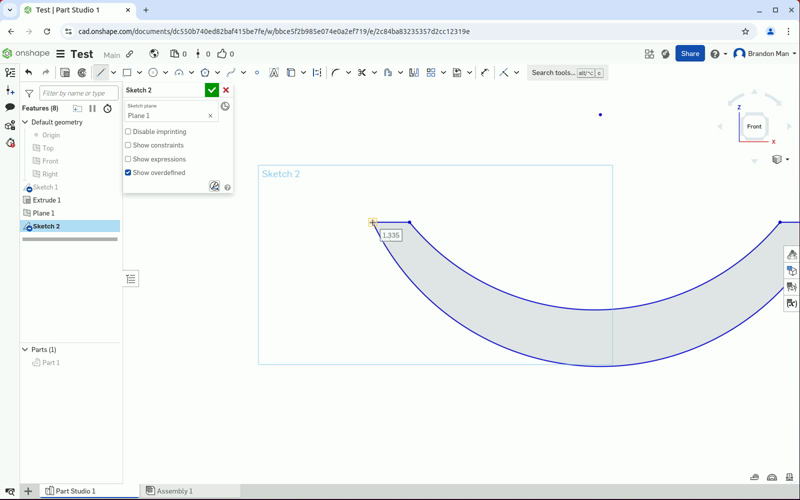
scroll(-6)
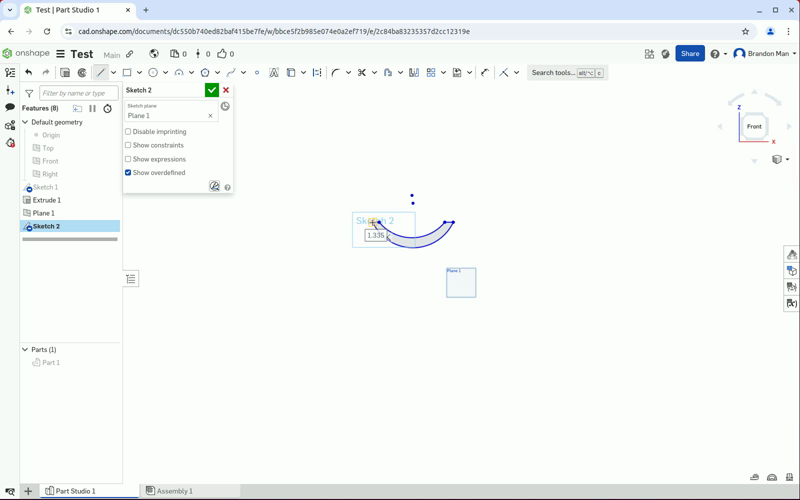
key(esc)
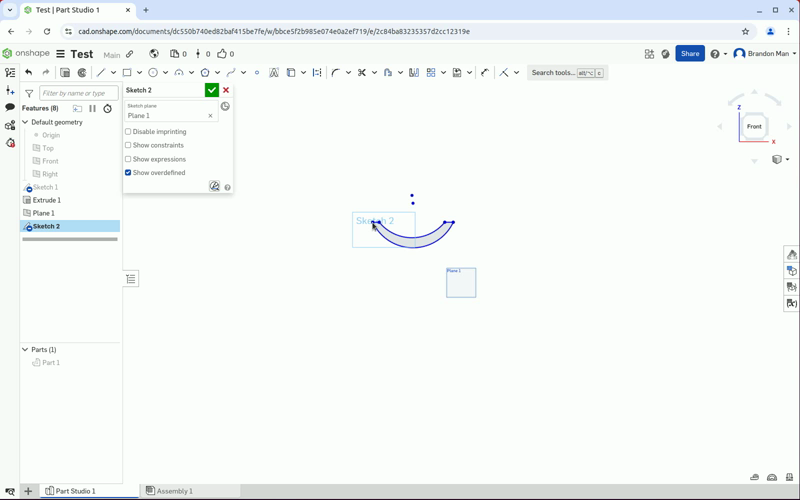
mouse_move(401, 240)
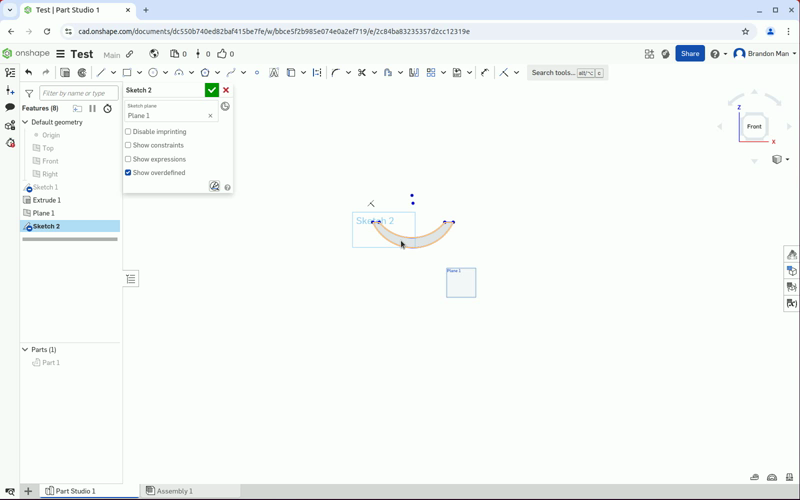
scroll(6)
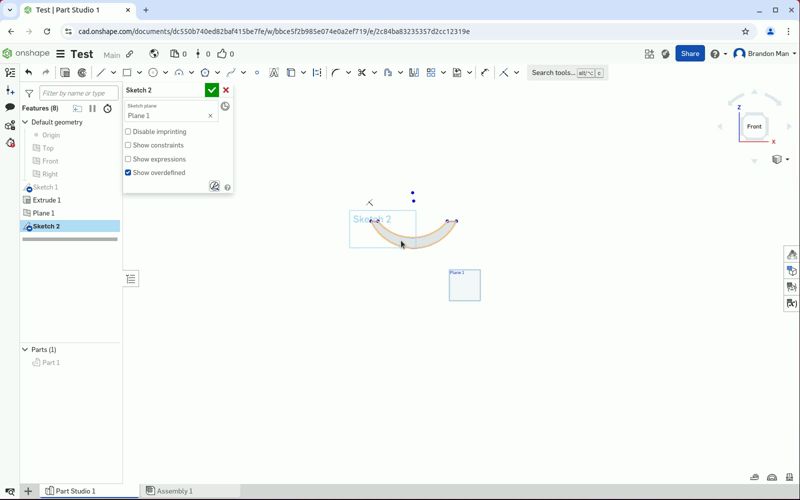
scroll(6)
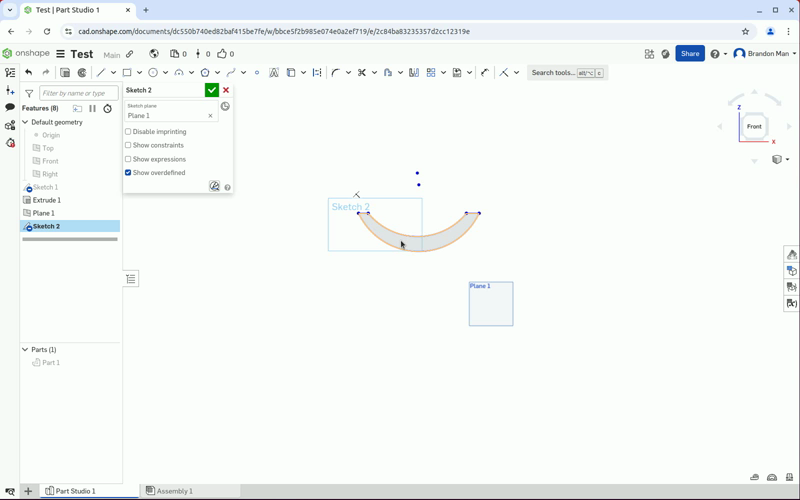
scroll(6)
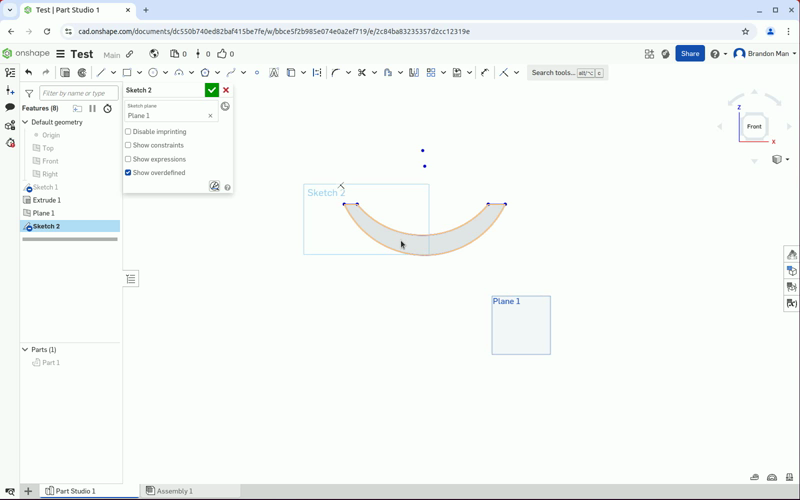
scroll(6)
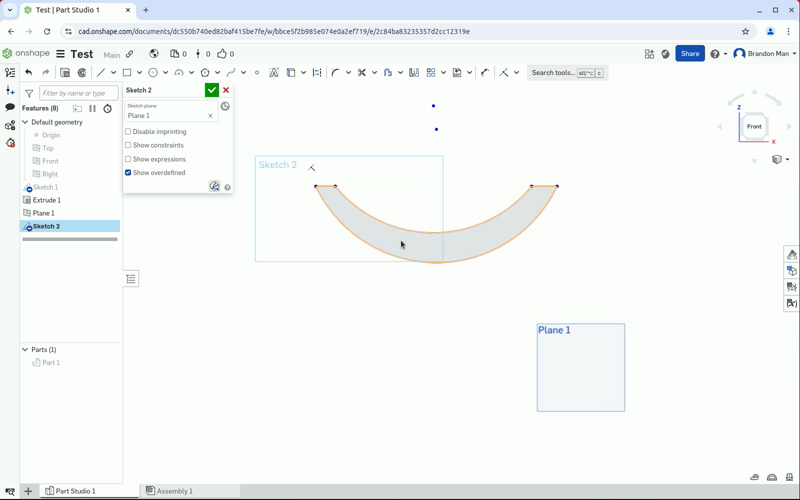
scroll(6)
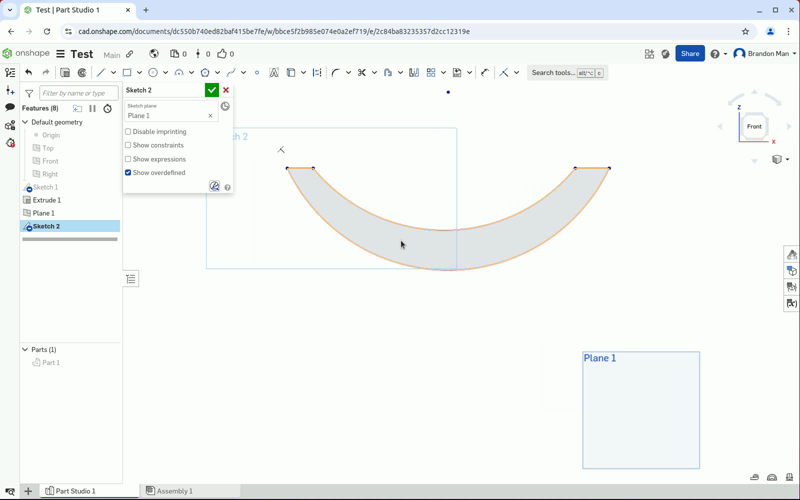
scroll(6)
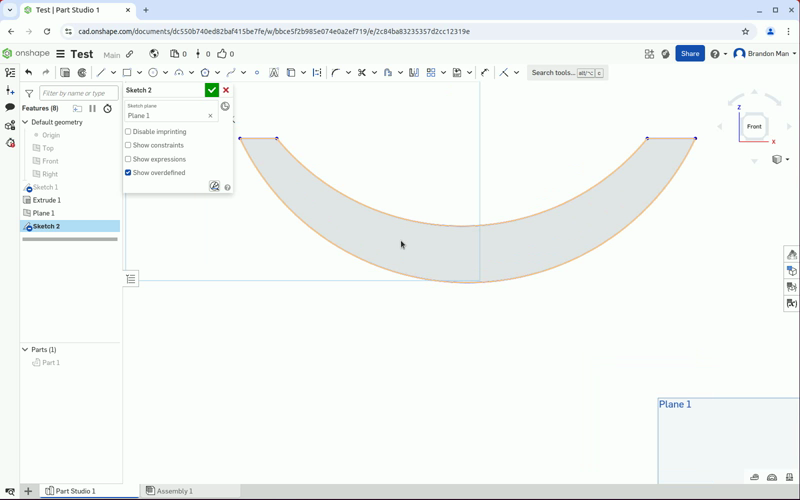
scroll(6)
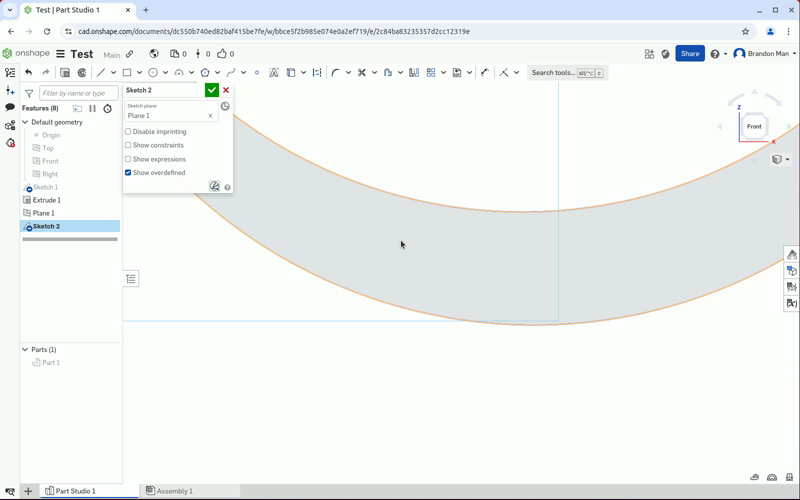
click(401, 240)
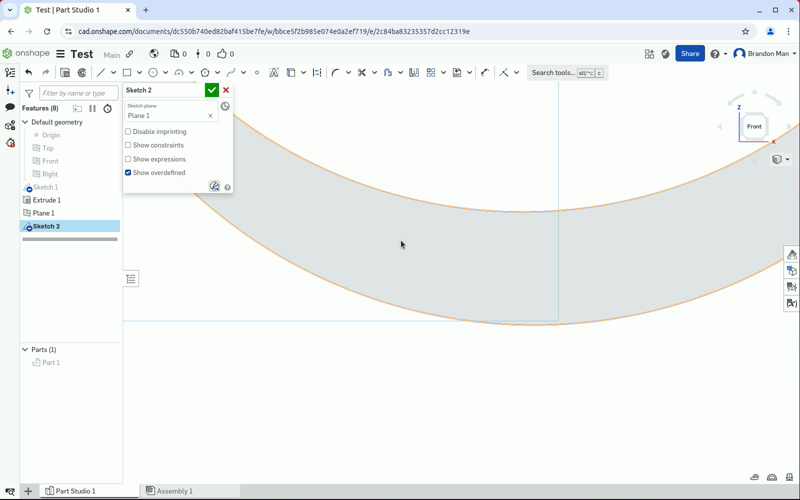
scroll(-6)
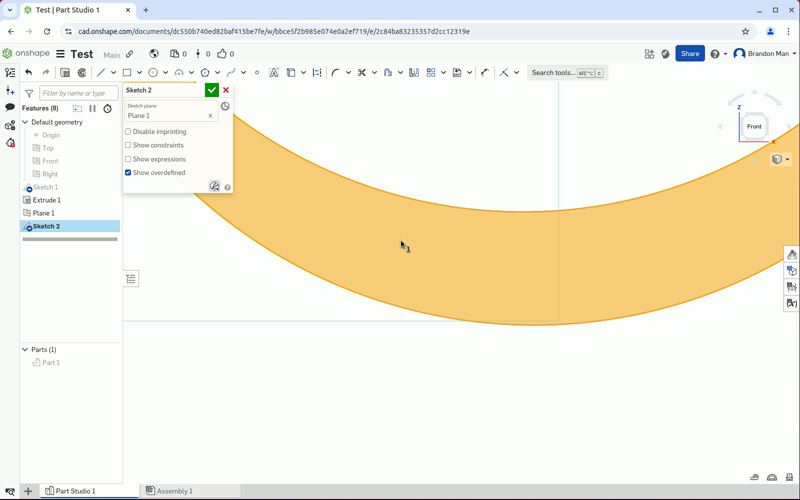
scroll(-6)
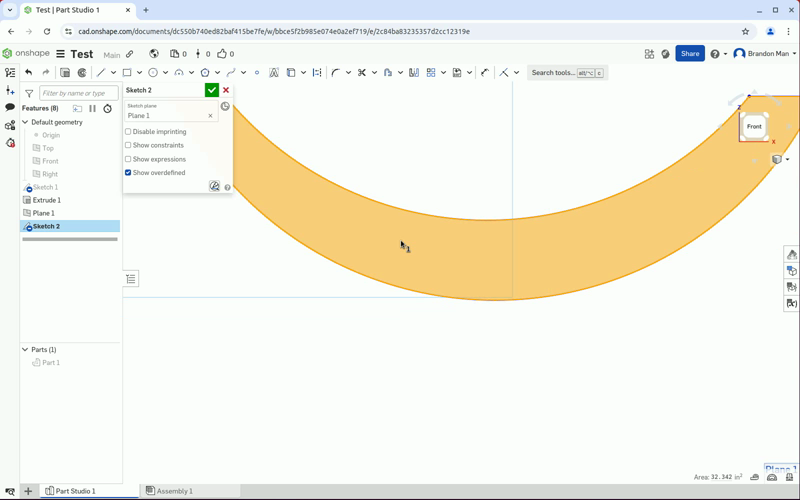
scroll(-6)
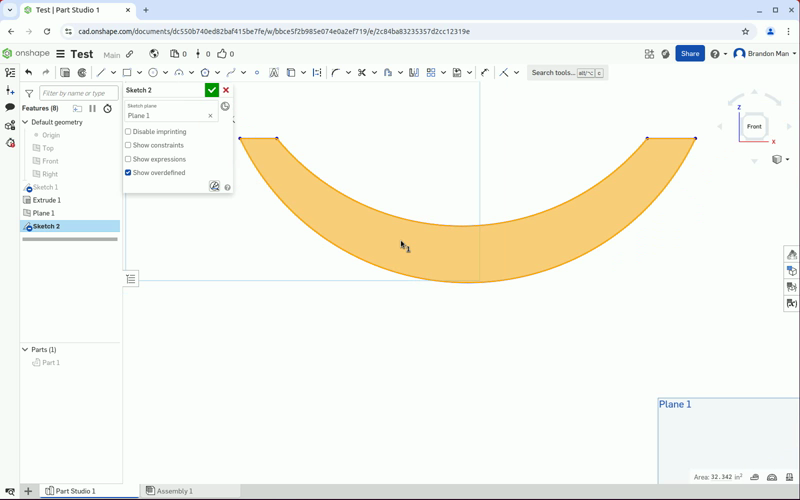
scroll(-6)
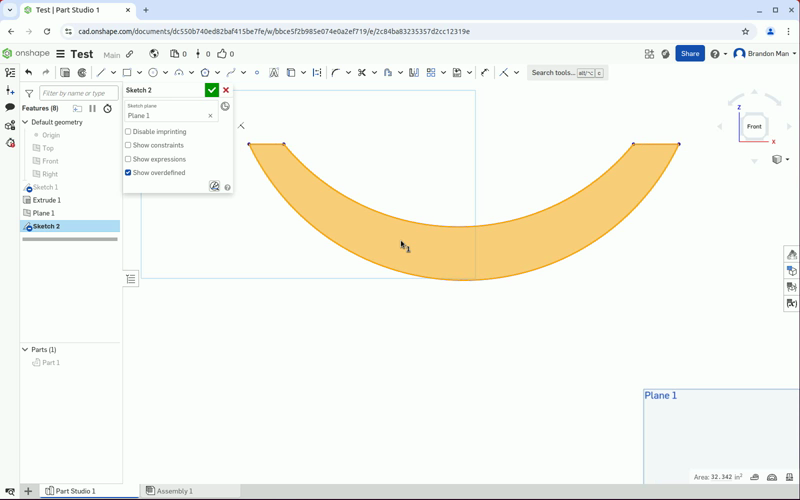
scroll(-6)
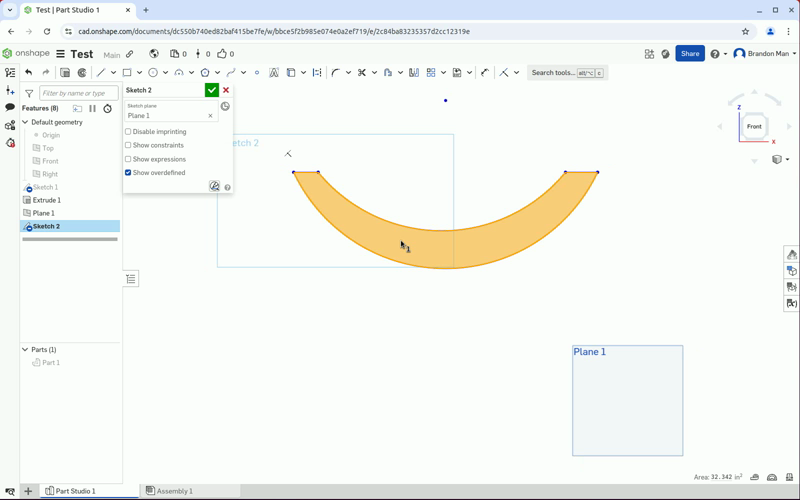
scroll(-6)
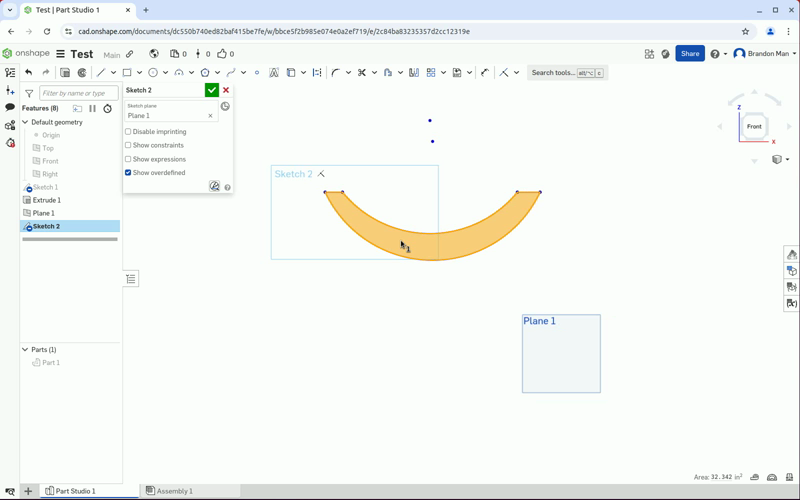
scroll(-6)
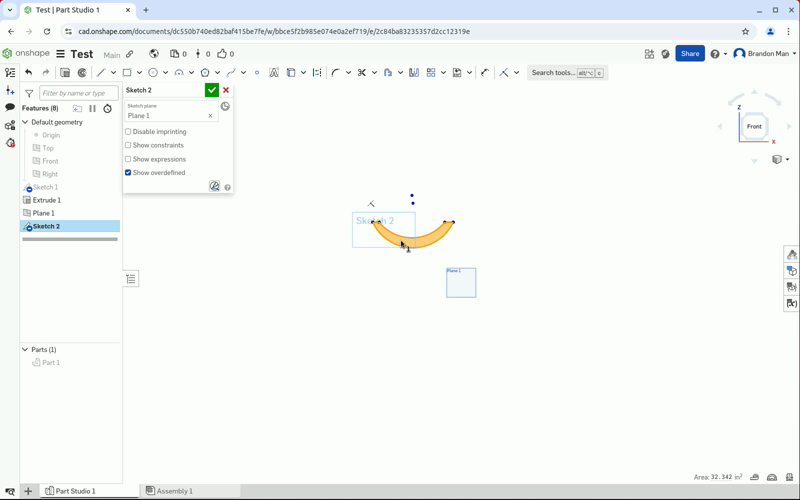
mouse_move(73, 352)
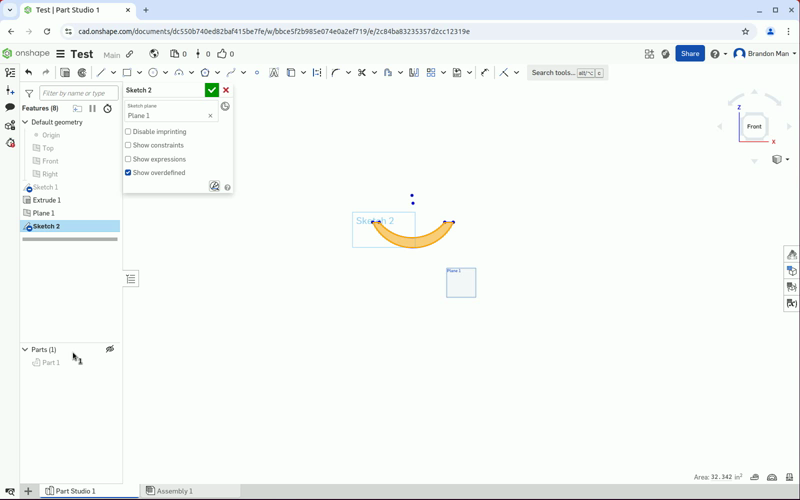
key(shift+y)
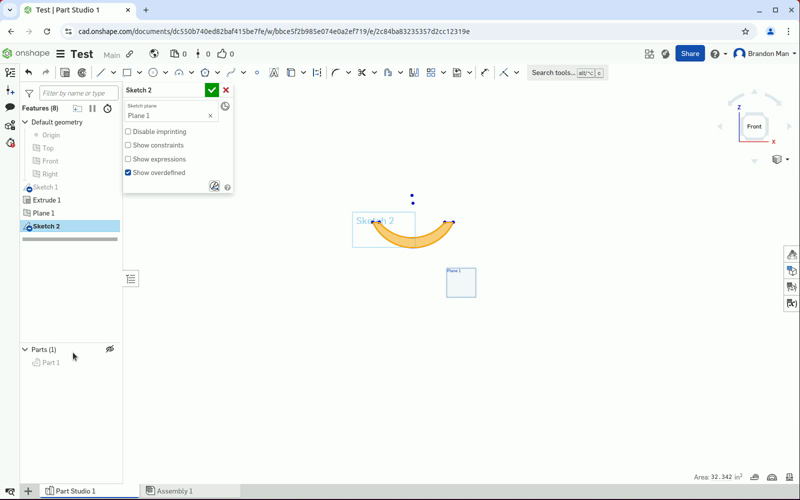
key(shift+e)
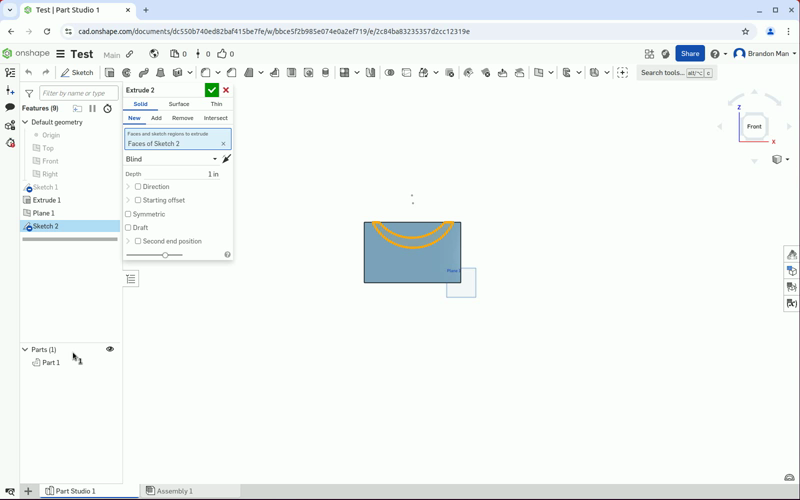
mouse_move(143, 106)
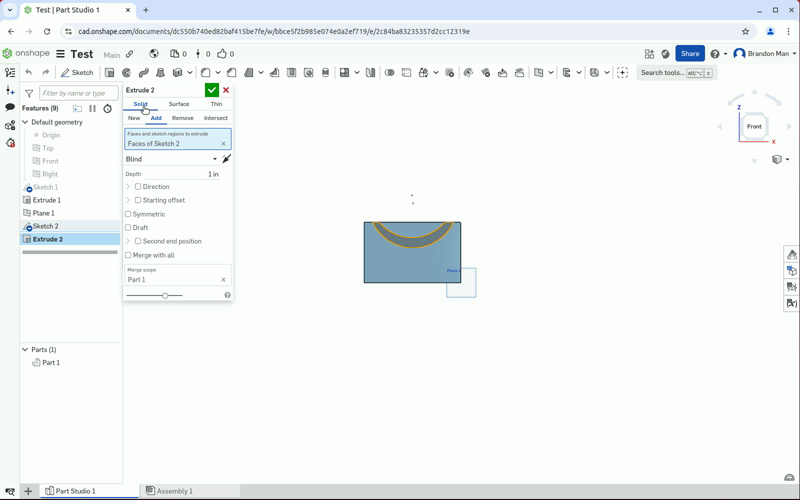
click(143, 106)
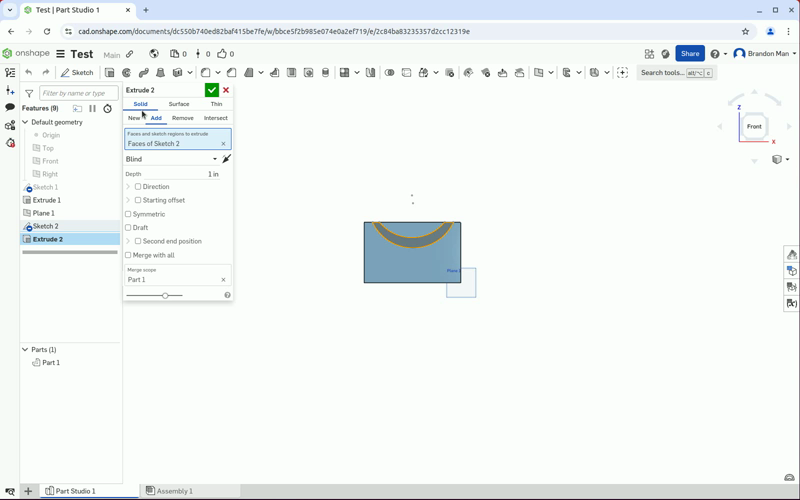
mouse_move(137, 120)
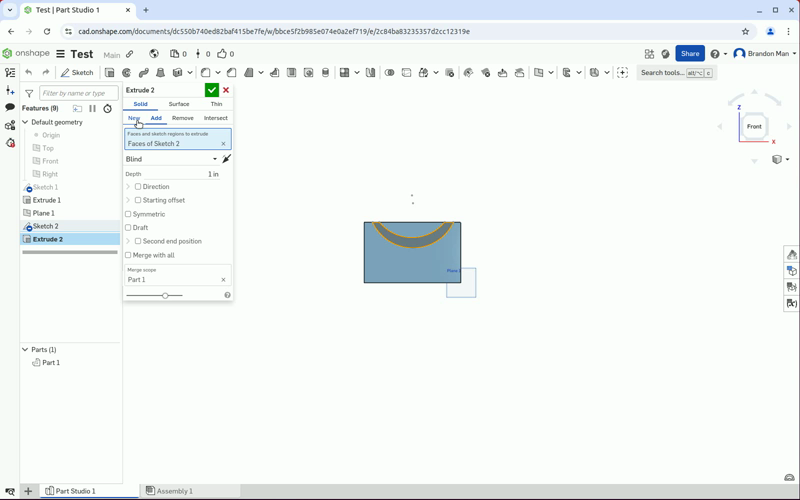
click(137, 120)
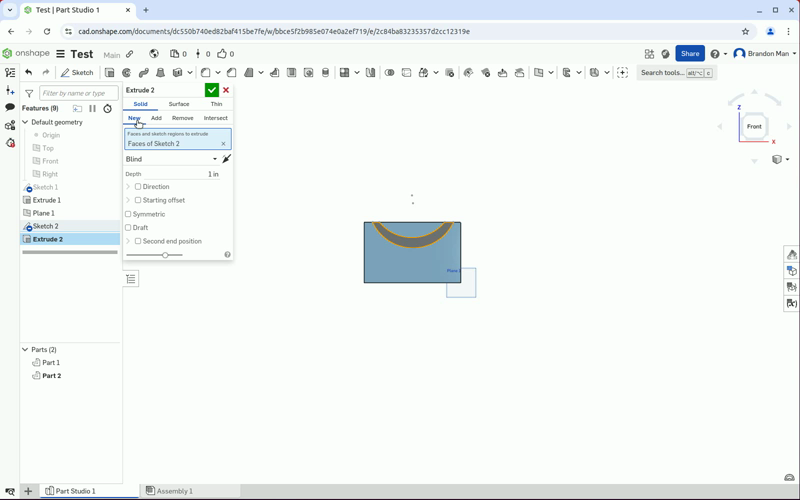
key(tab, 4)
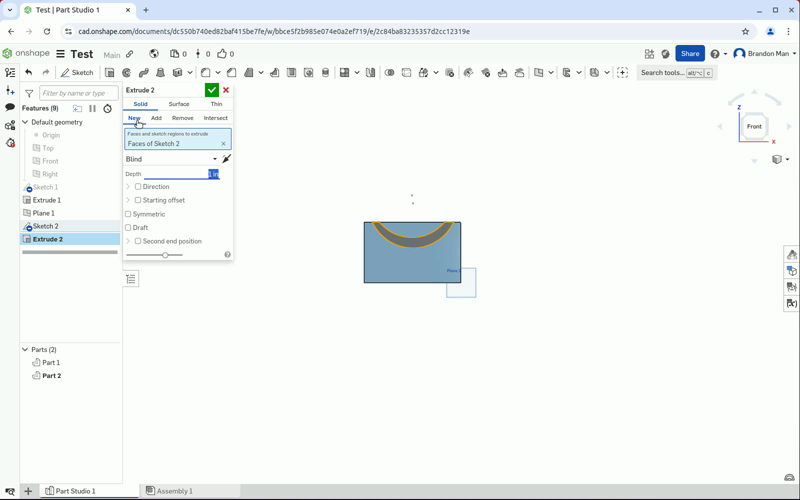
text(-21.664)
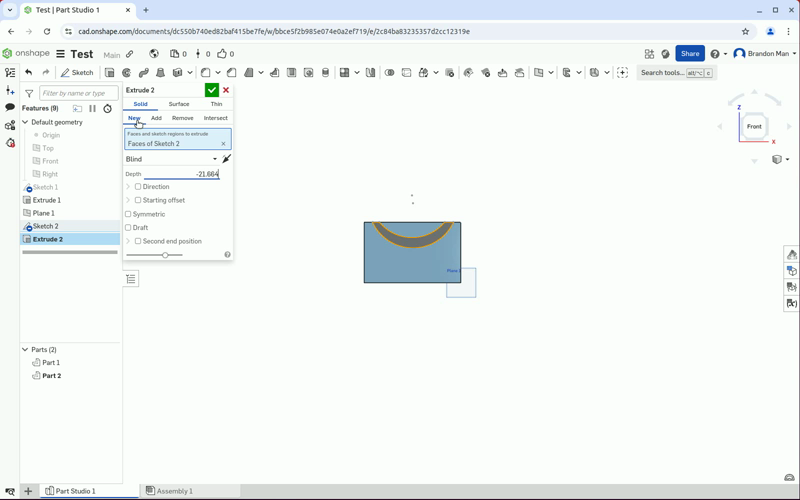
key(enter)
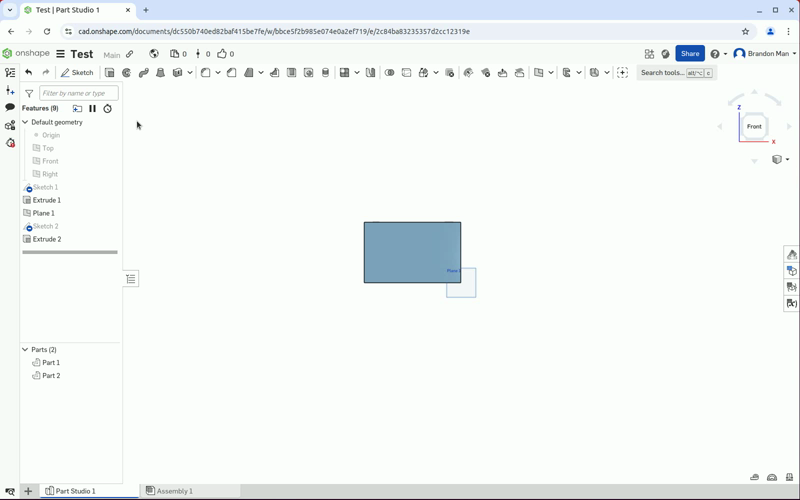
key(shift+h)
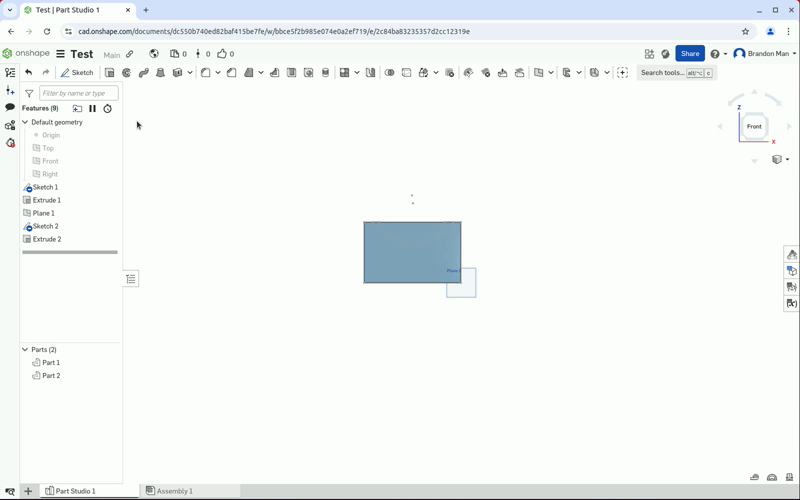
key(shift+h)
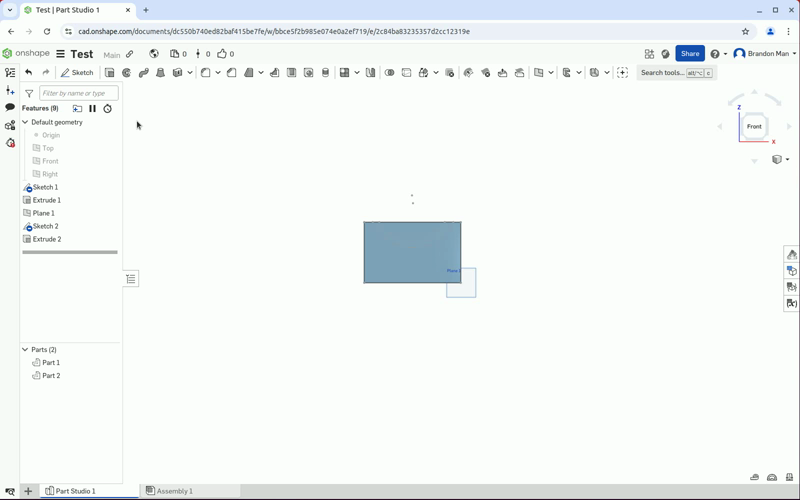
key(shift+7)
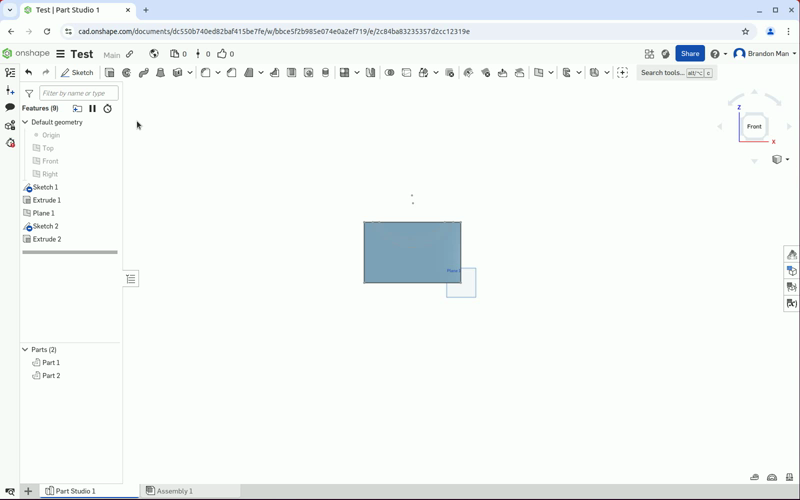
key(left, 2)
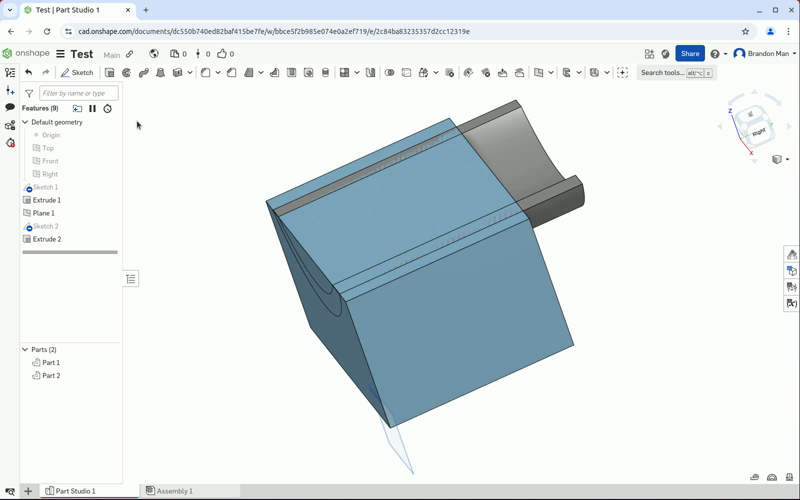
key(down, 2)
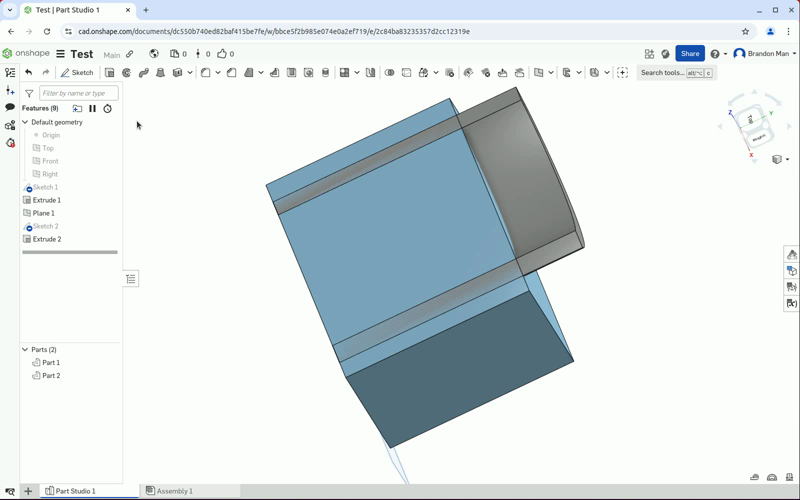
key(up, 2)
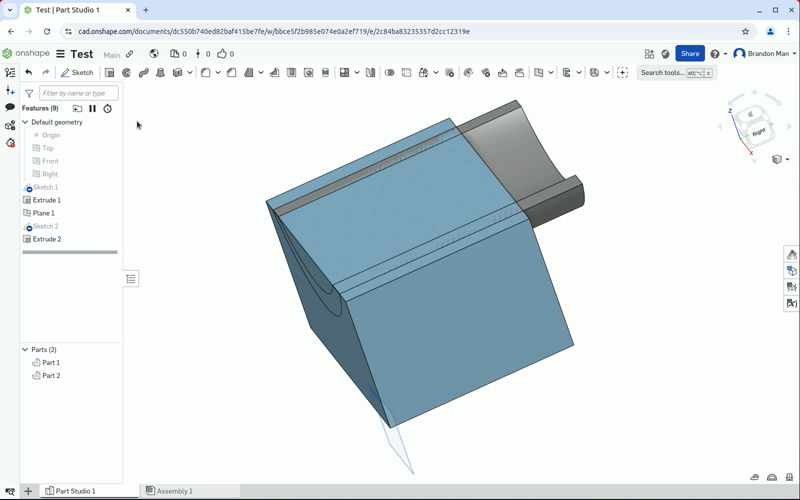
key(right, 2)
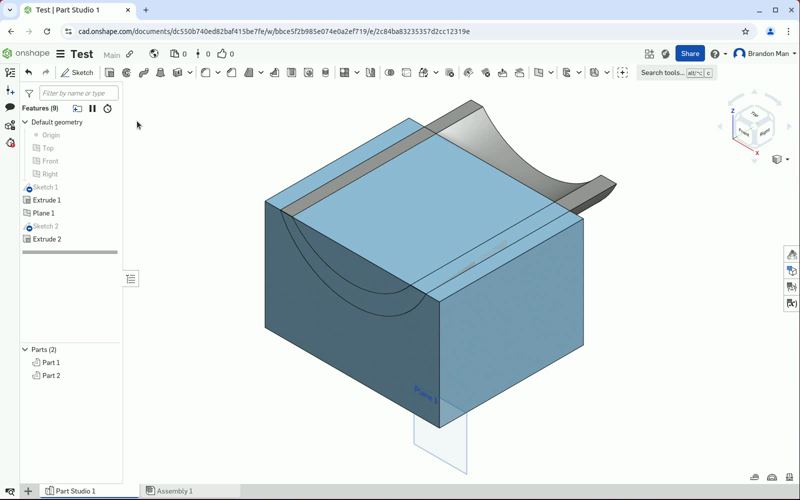
mouse_move(73, 189)
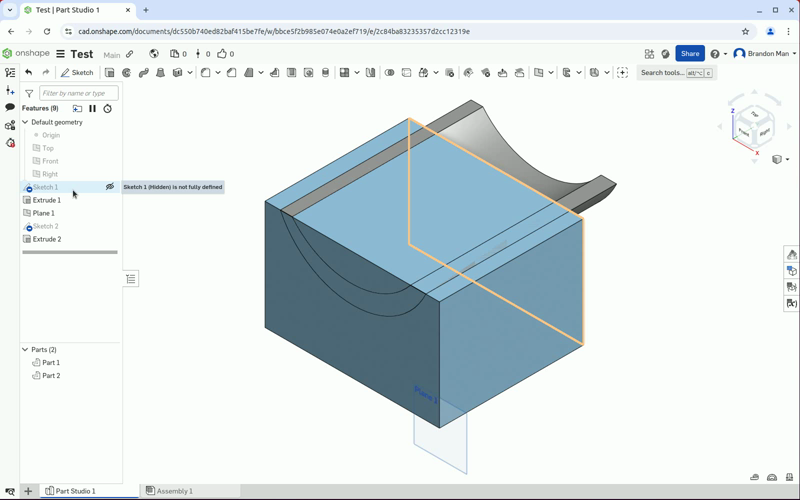
click(73, 189)